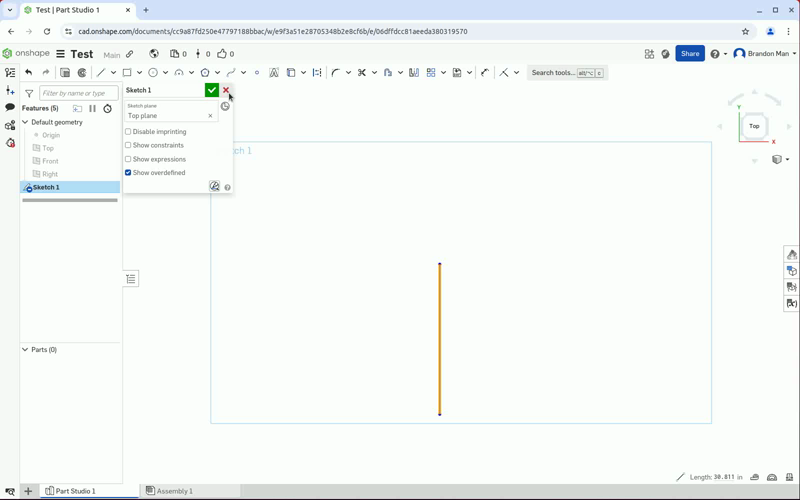
key(shift+h)
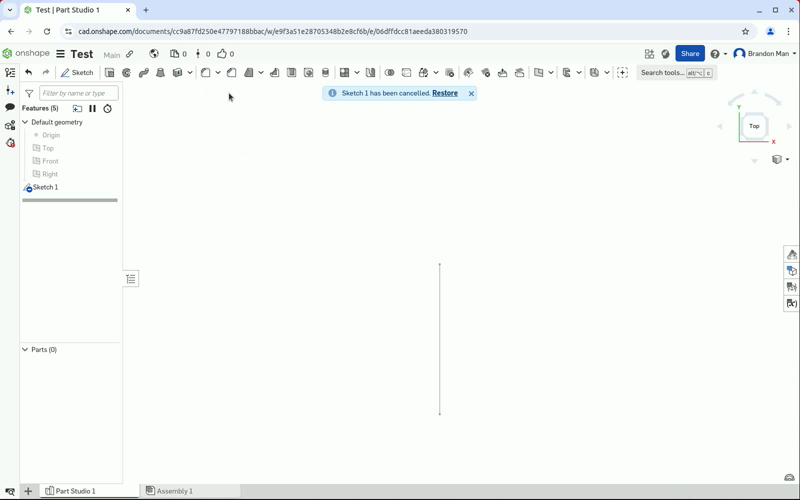
key(shift+s)
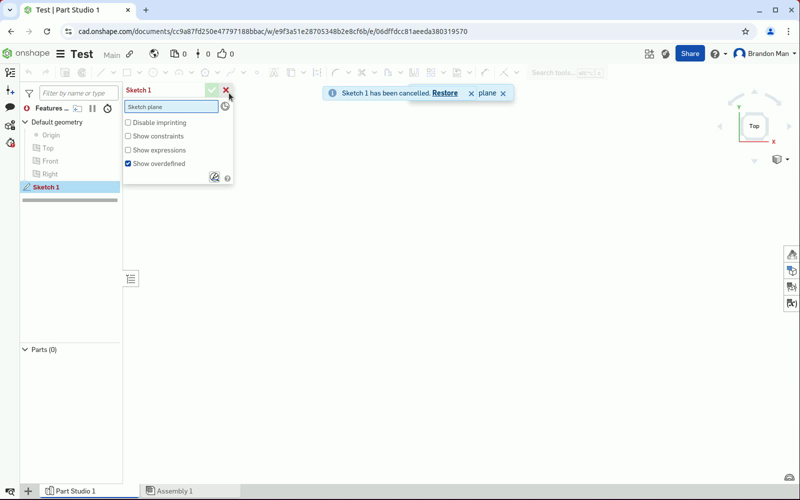
mouse_move(73, 150)
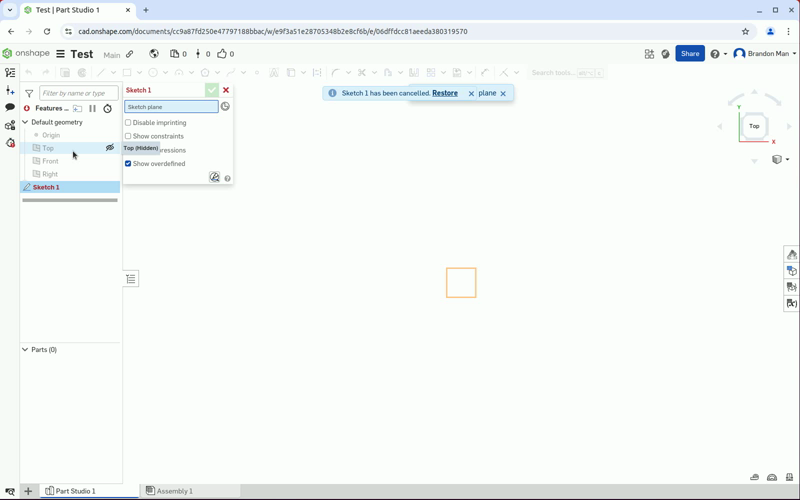
click(73, 150)
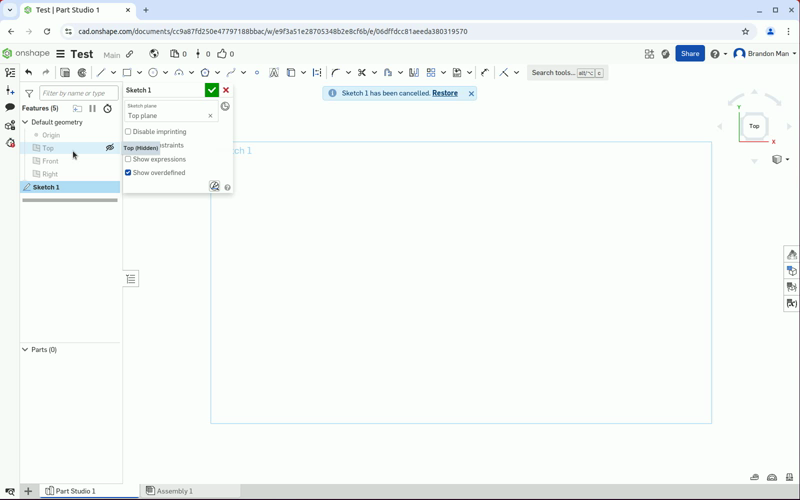
mouse_move(73, 352)
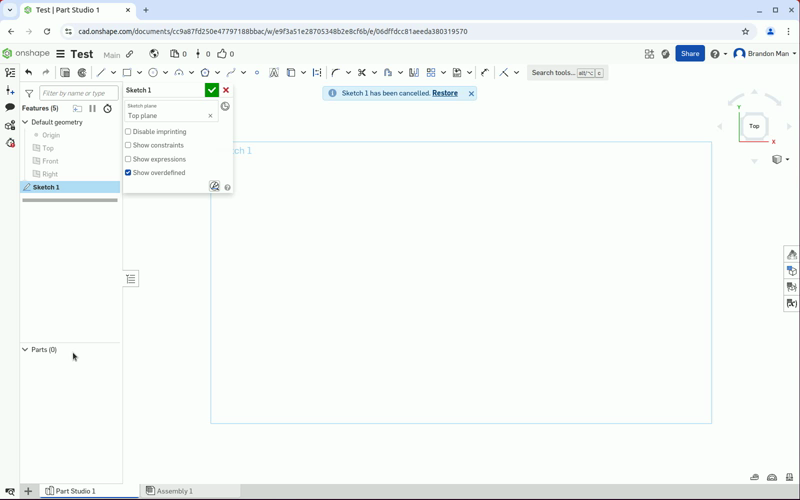
key(y)
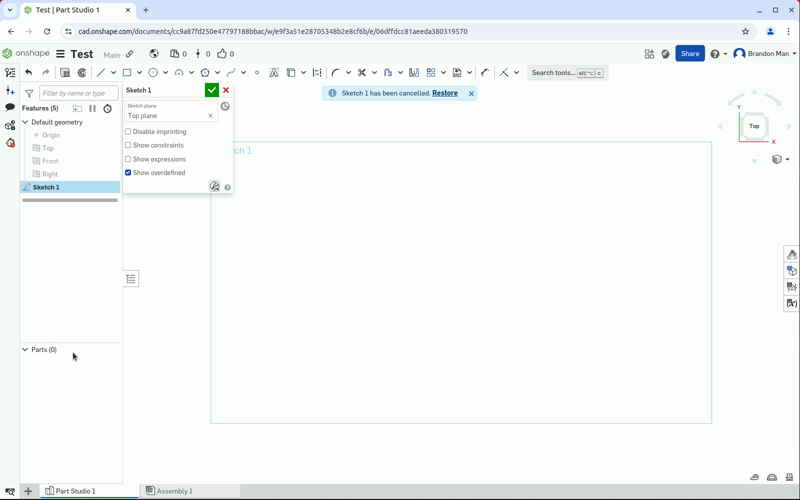
key(c)
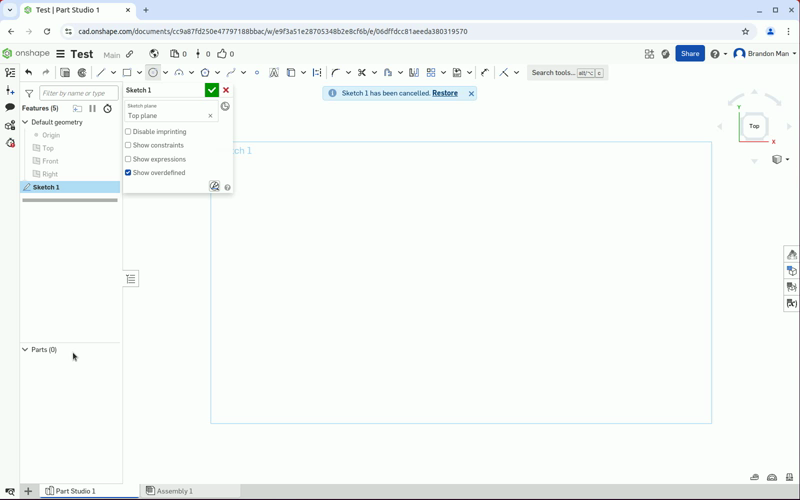
key_down(shift)
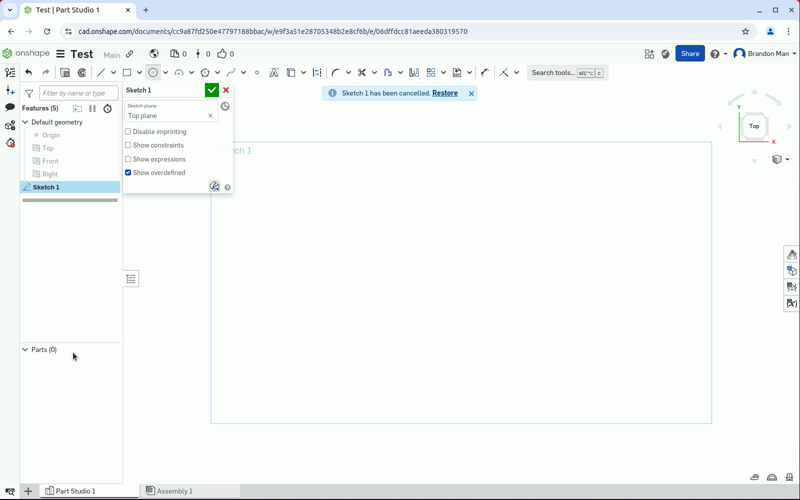
mouse_move(460, 282)
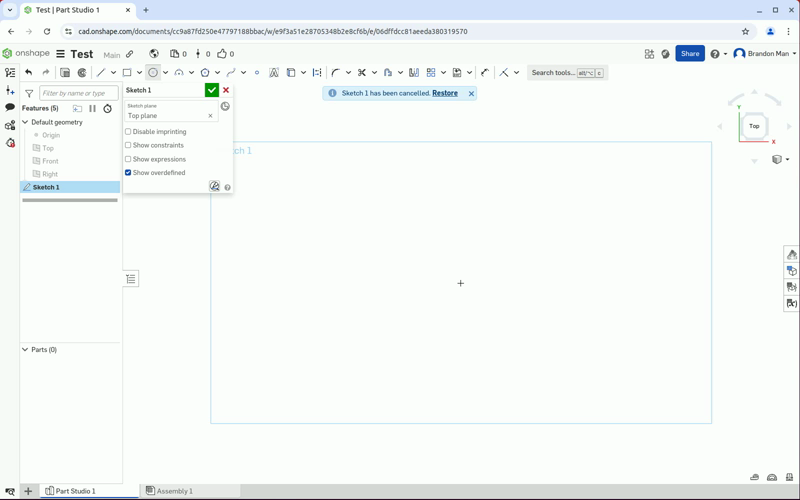
click(460, 282)
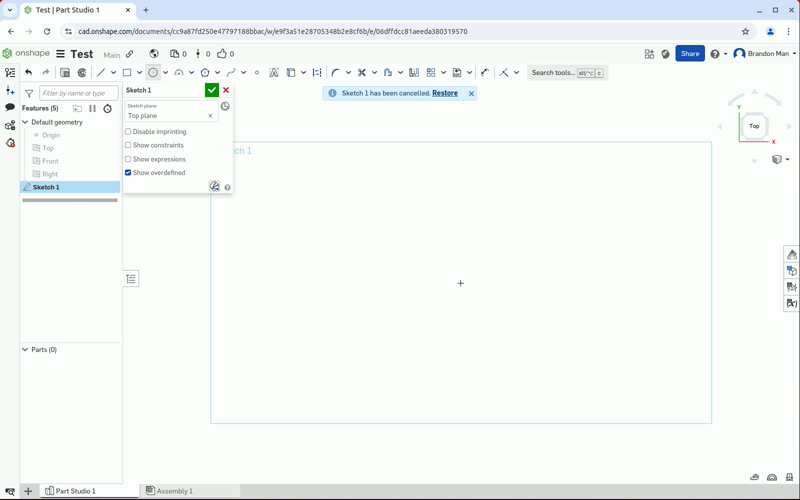
key_up(shift)
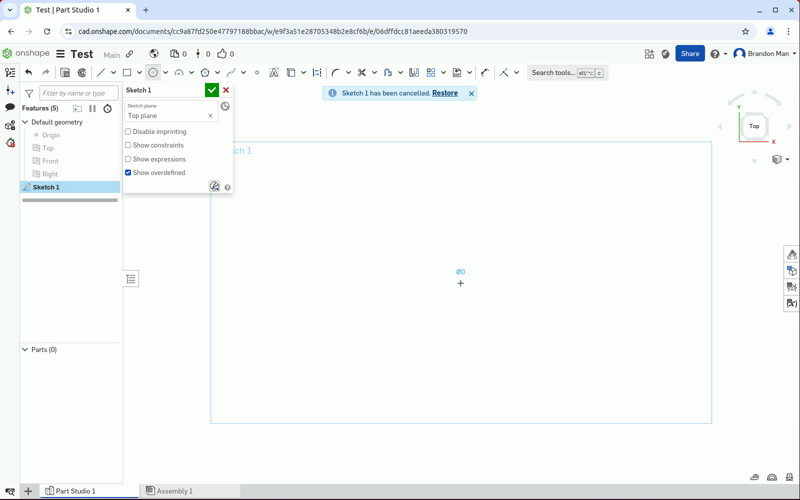
mouse_move(518, 282)
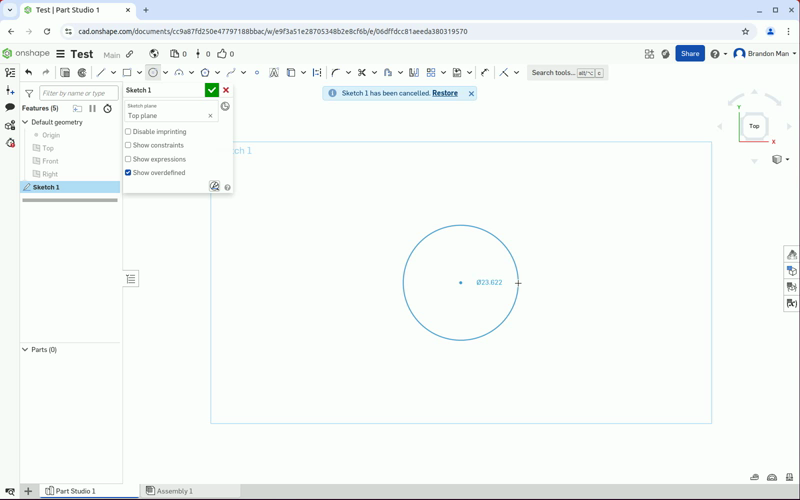
click(518, 282)
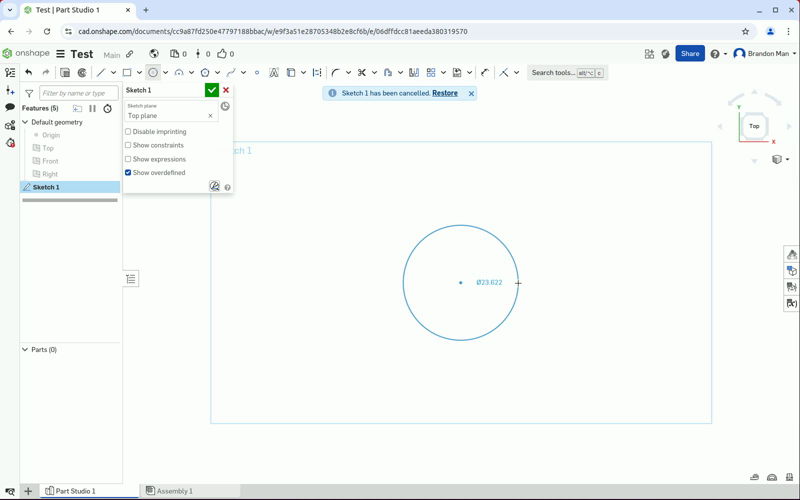
key(esc)
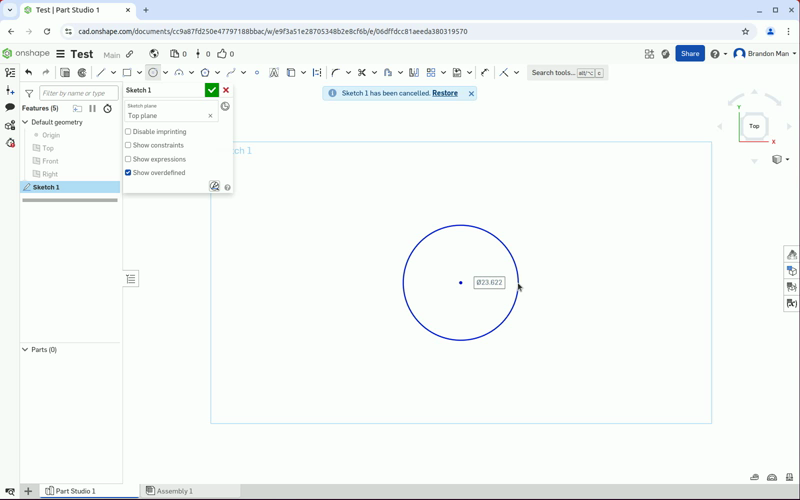
key(c)
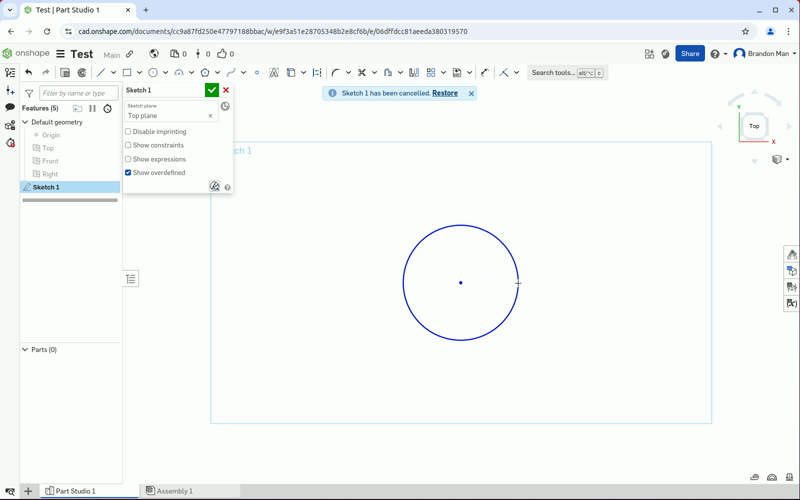
key_down(shift)
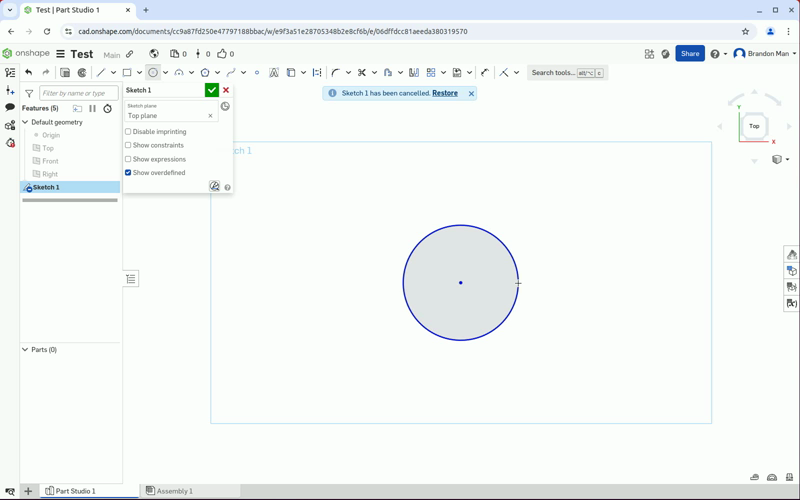
mouse_move(460, 282)
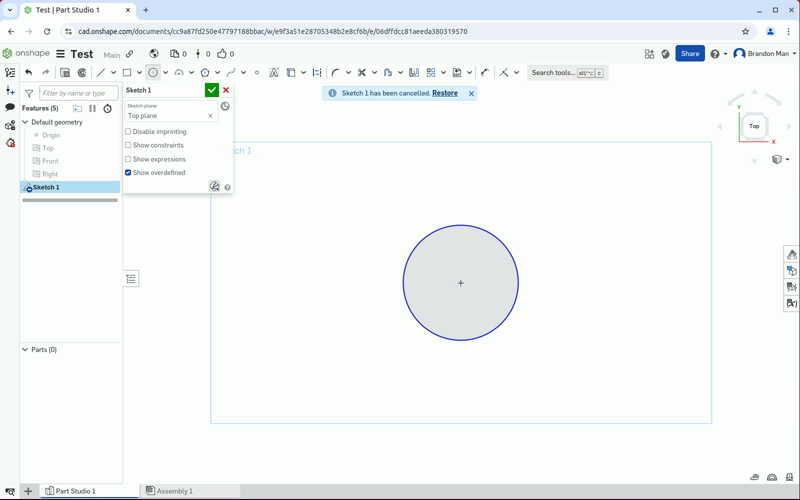
click(460, 282)
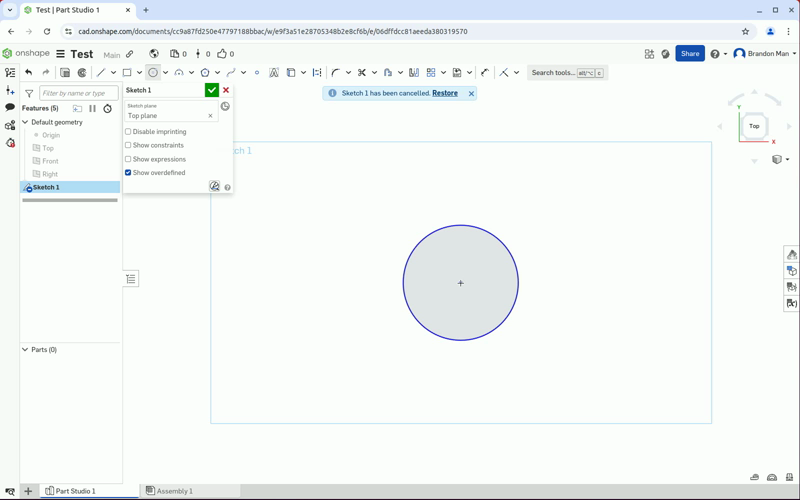
key_up(shift)
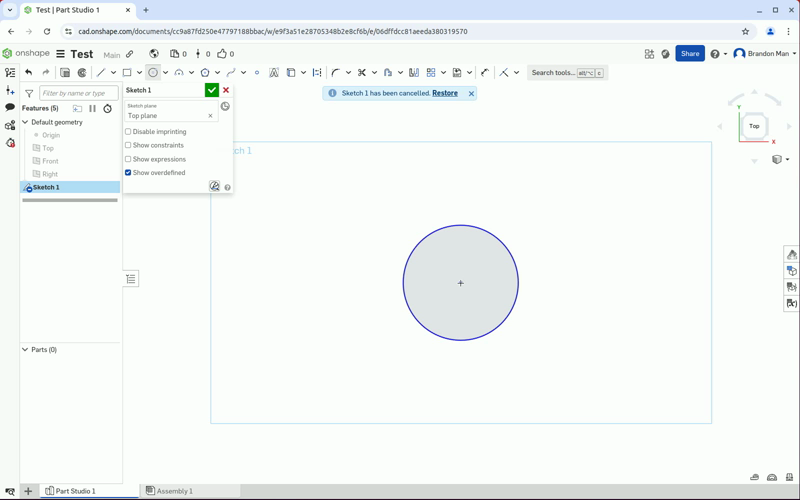
mouse_move(478, 282)
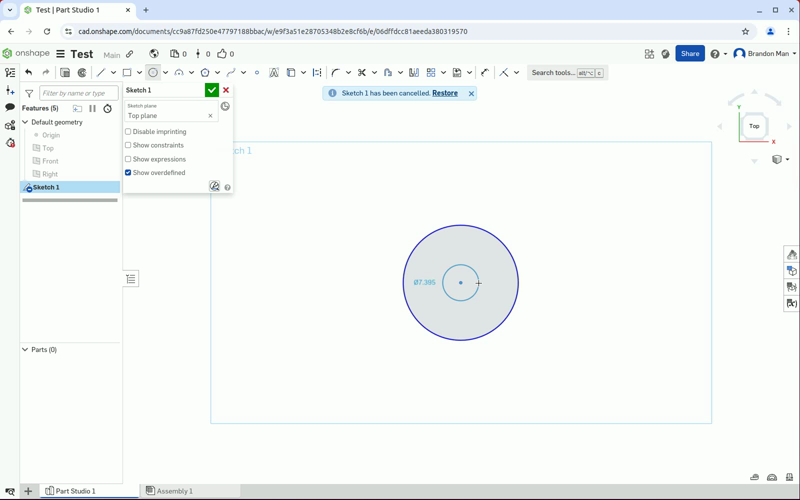
click(478, 282)
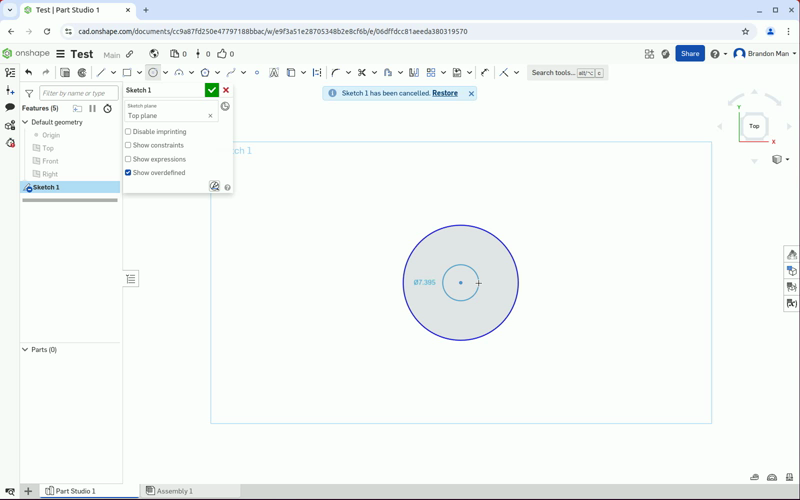
key(esc)
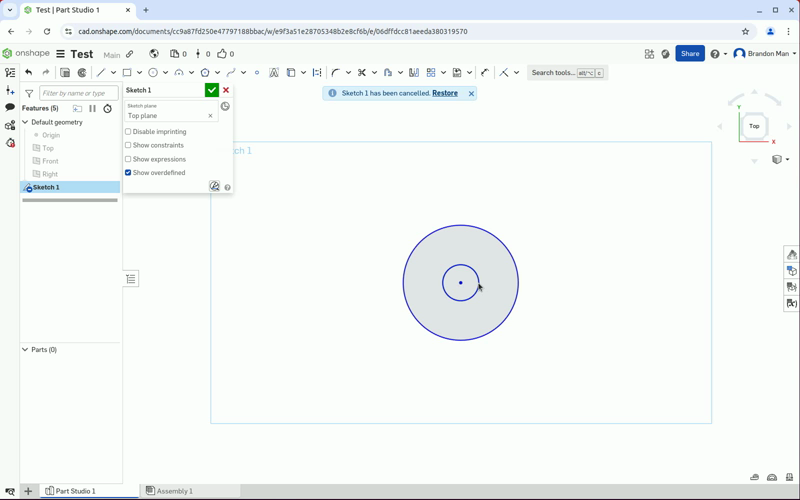
mouse_move(472, 248)
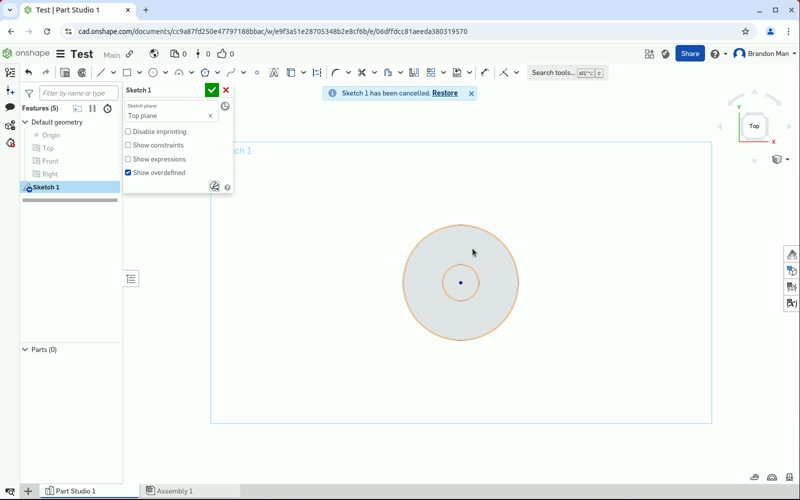
click(472, 248)
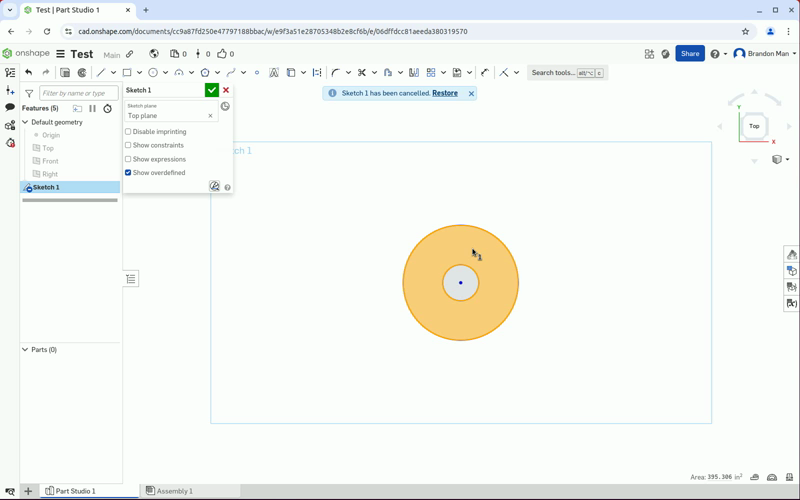
mouse_move(73, 352)
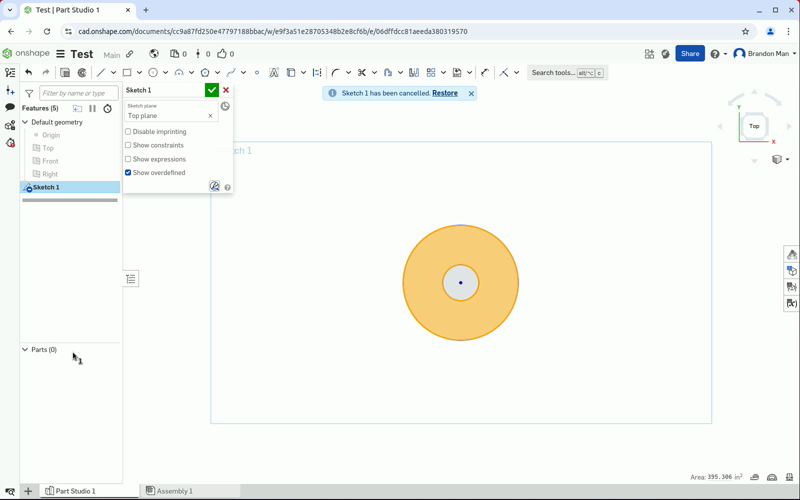
key(shift+y)
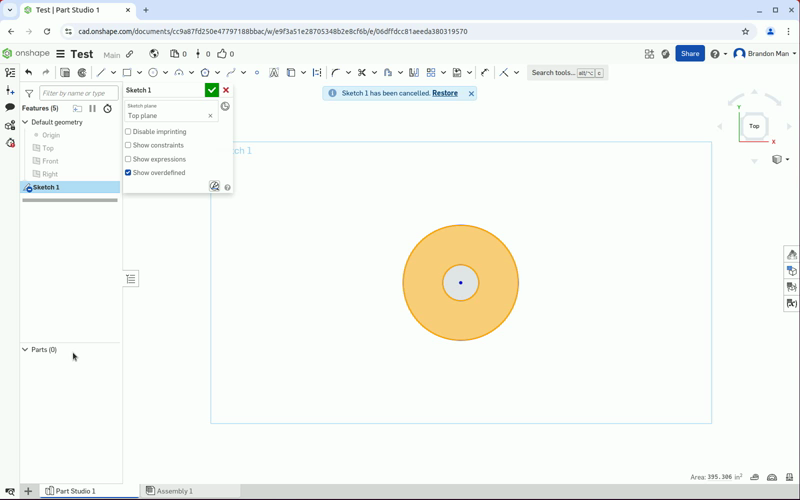
key(shift+e)
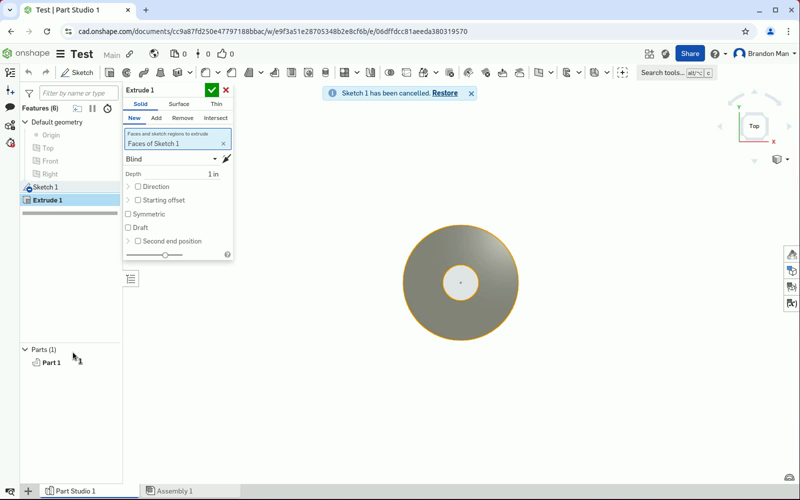
mouse_move(143, 106)
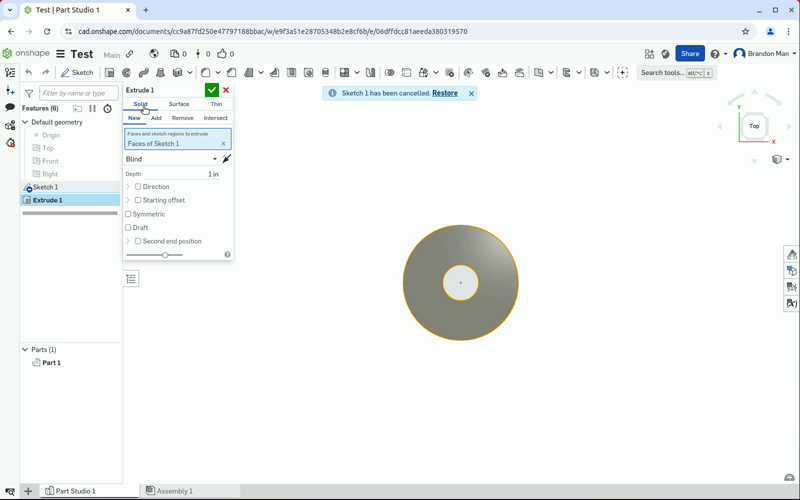
click(143, 106)
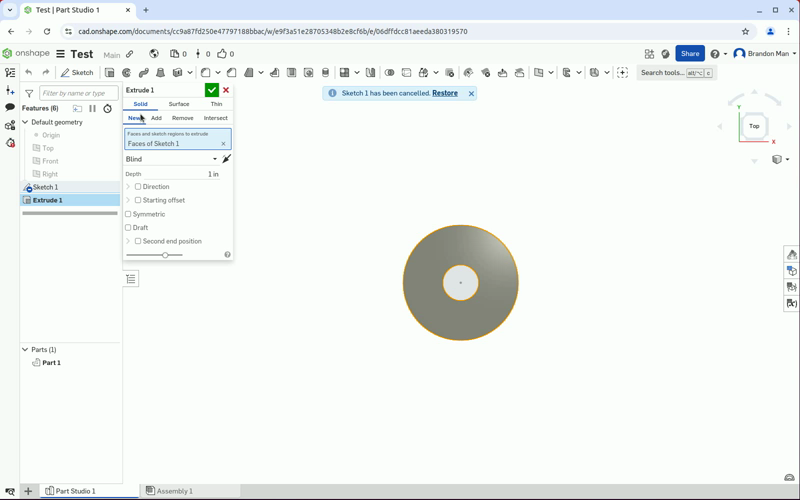
mouse_move(137, 120)
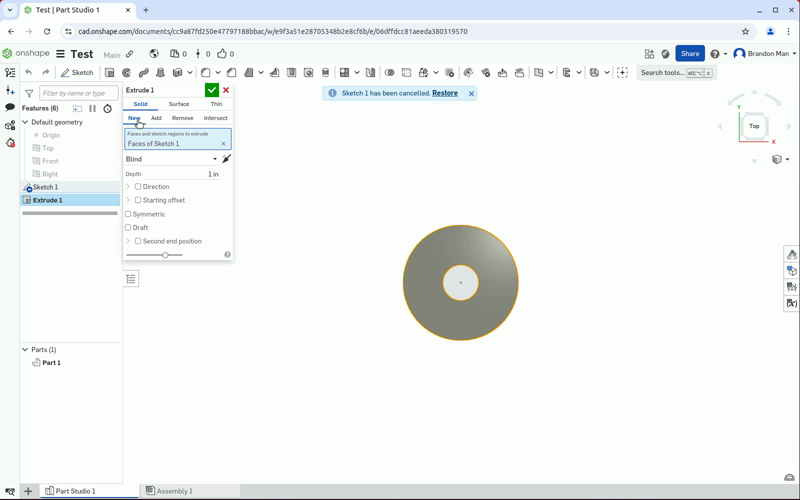
click(137, 120)
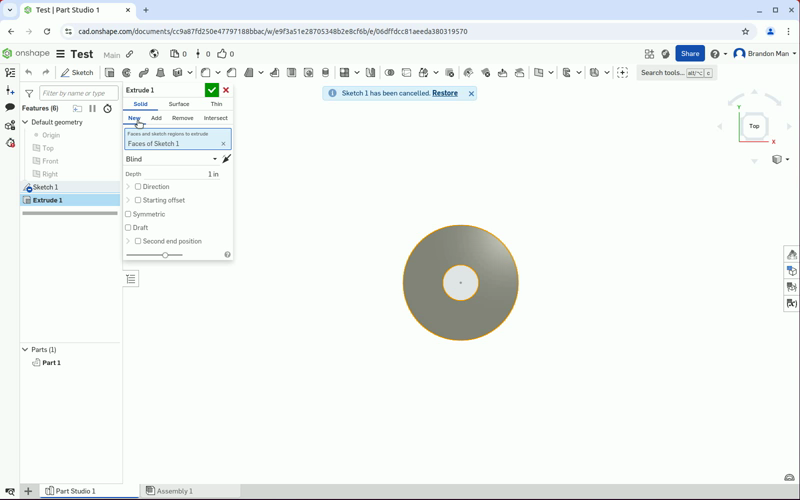
key(tab, 4)
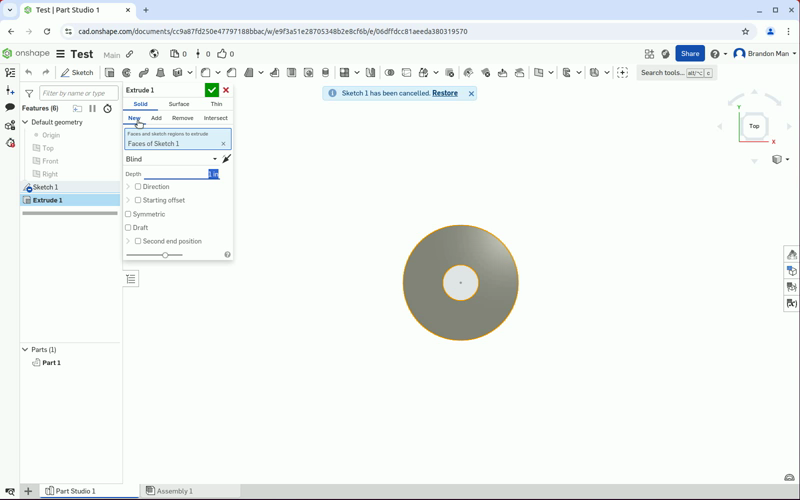
text(11.073)
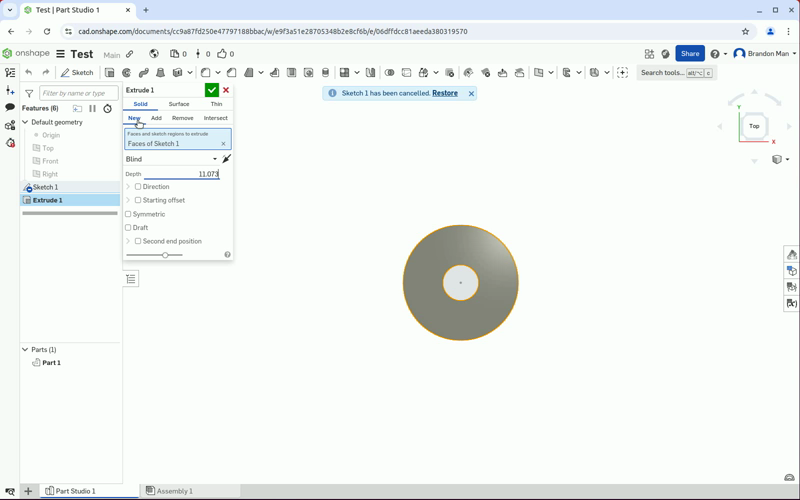
key(enter)
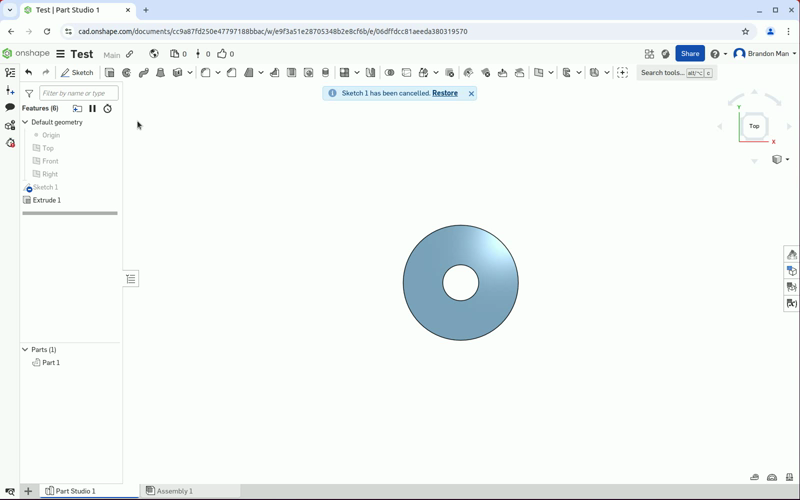
key(shift+h)
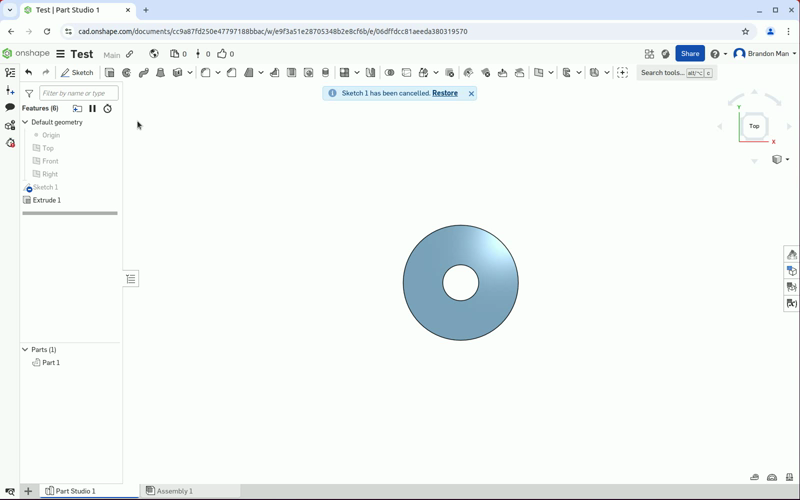
key(shift+h)
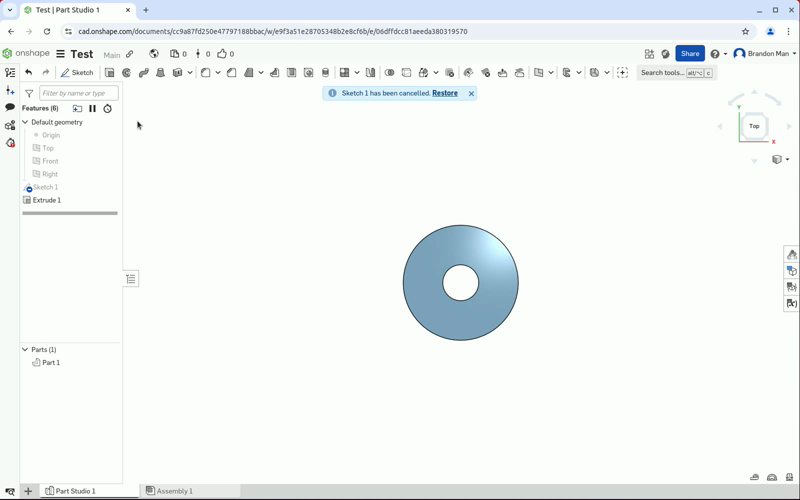
mouse_move(73, 189)
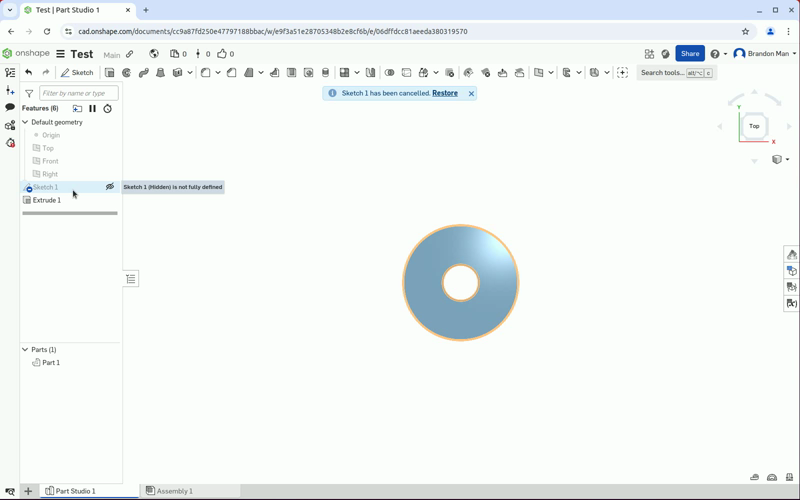
click(73, 189)
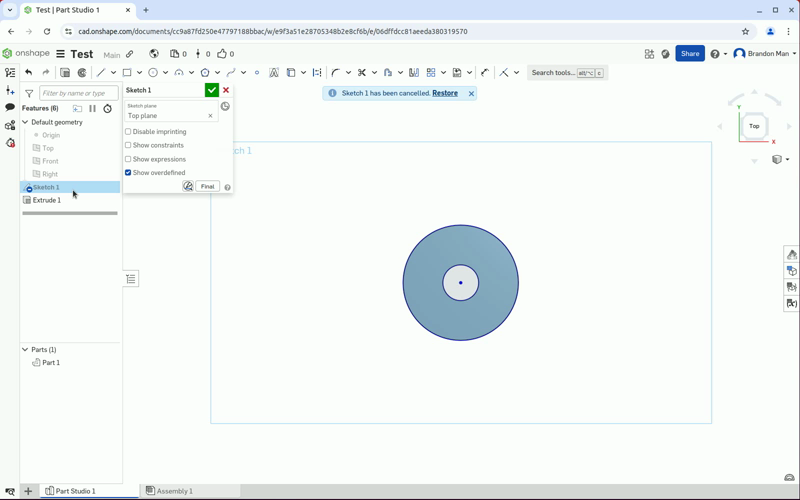
mouse_move(229, 92)
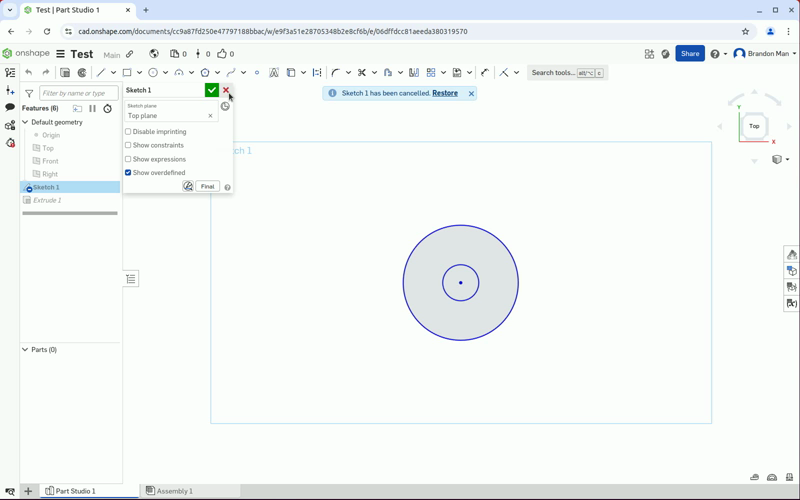
click(229, 92)
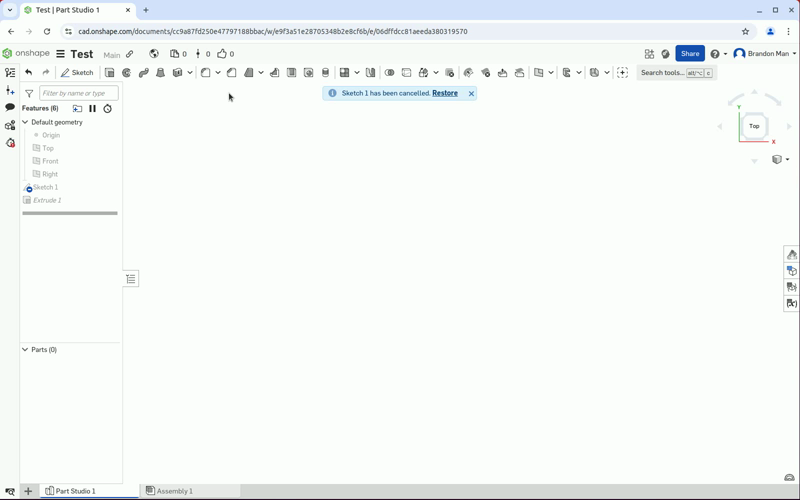
mouse_move(541, 75)
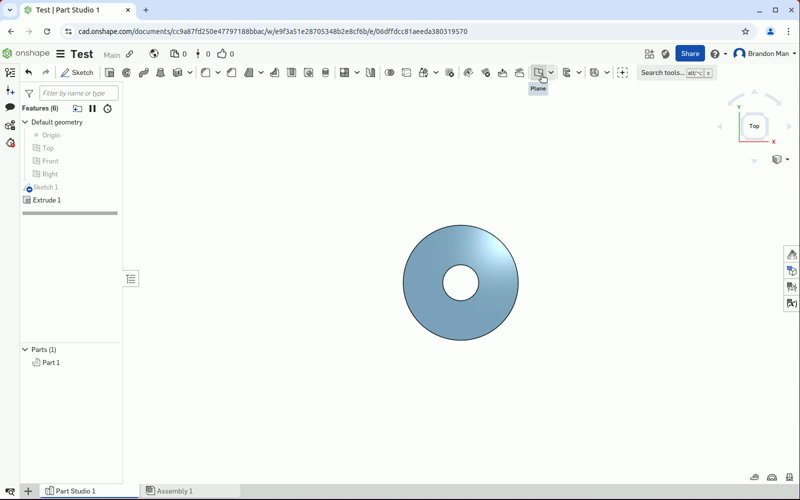
click(541, 75)
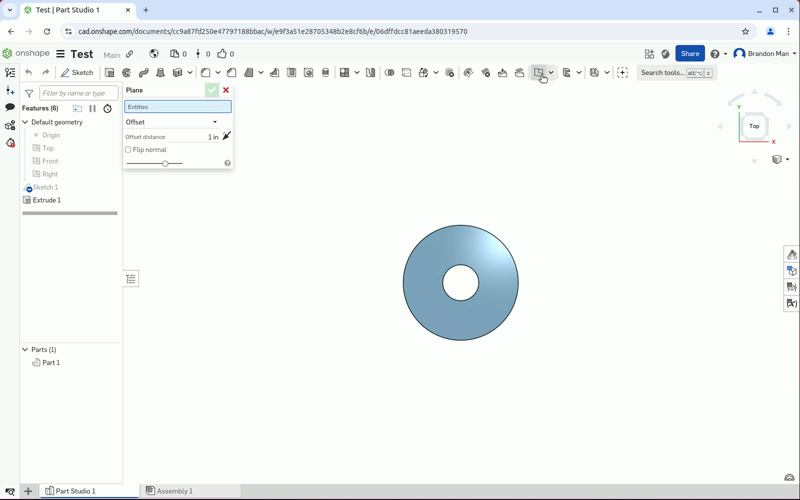
mouse_move(73, 150)
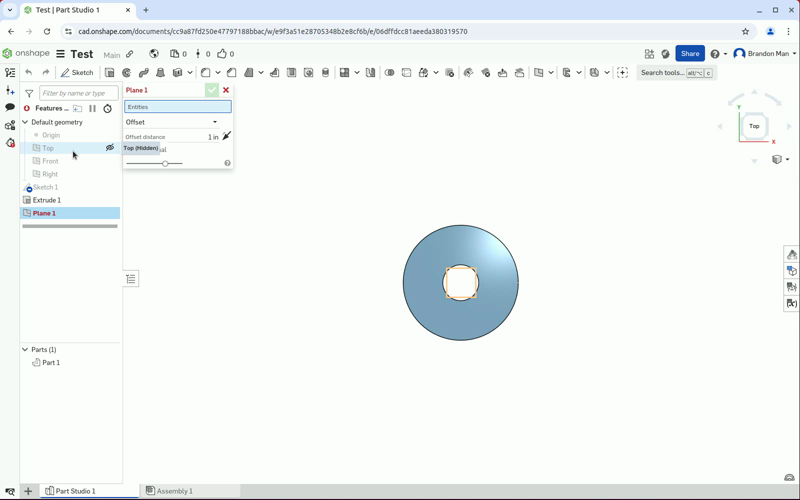
click(73, 150)
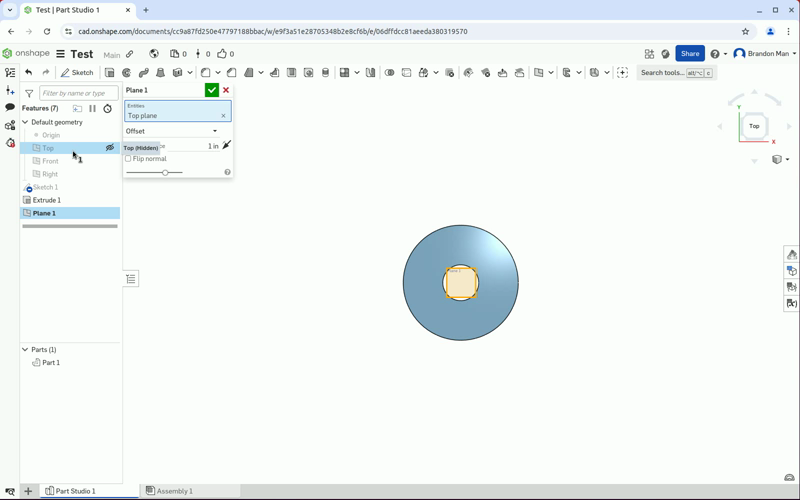
key(tab, 2)
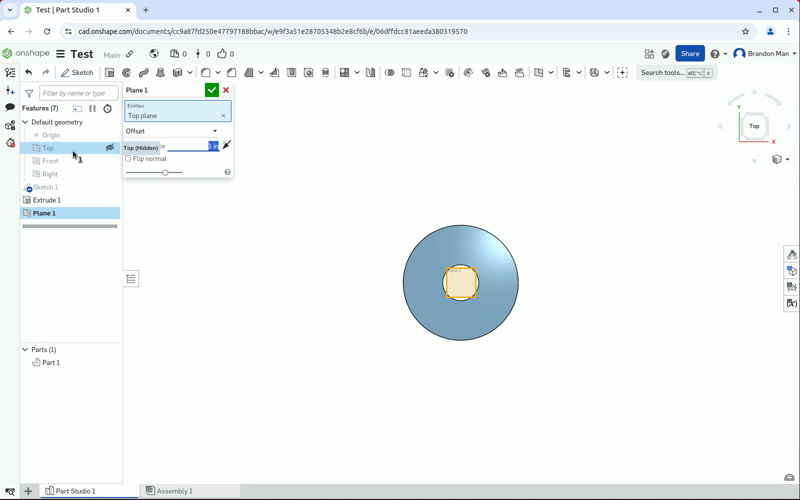
text(11.061)
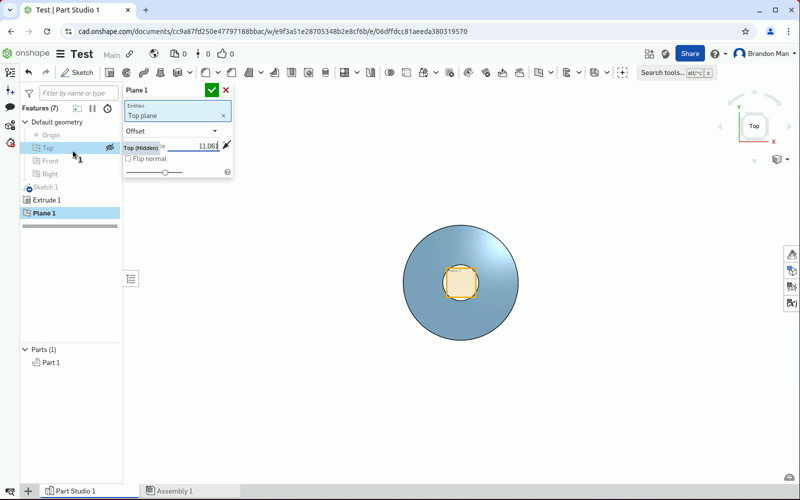
key(enter, 2)
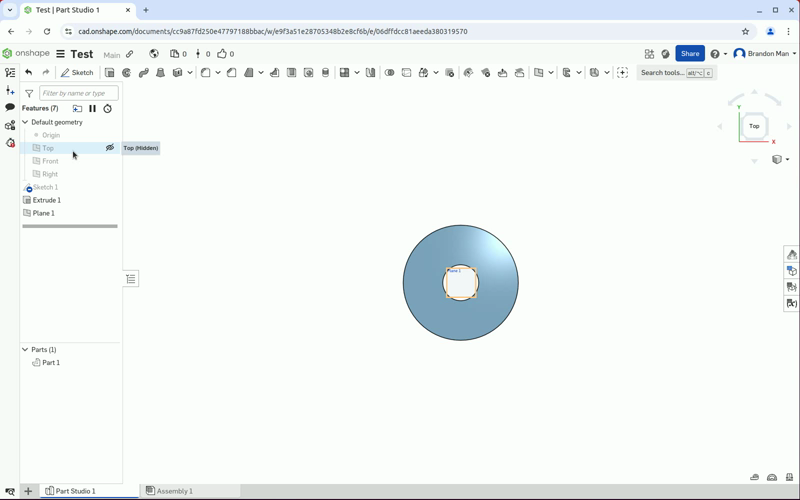
key(shift+s)
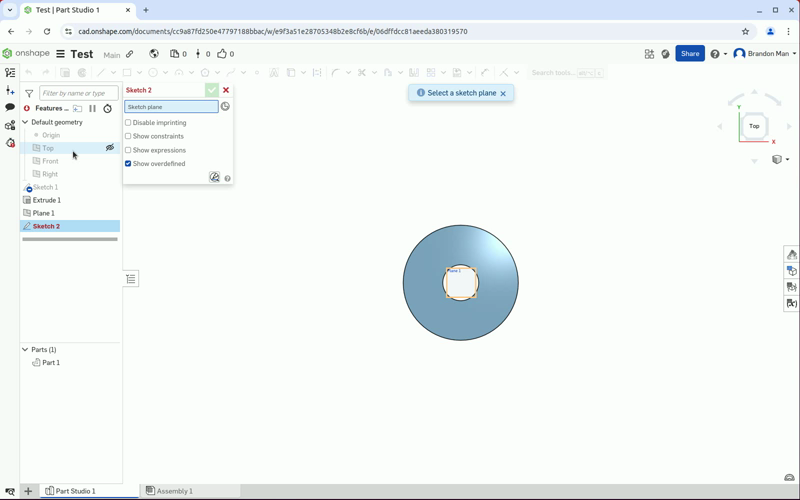
mouse_move(73, 215)
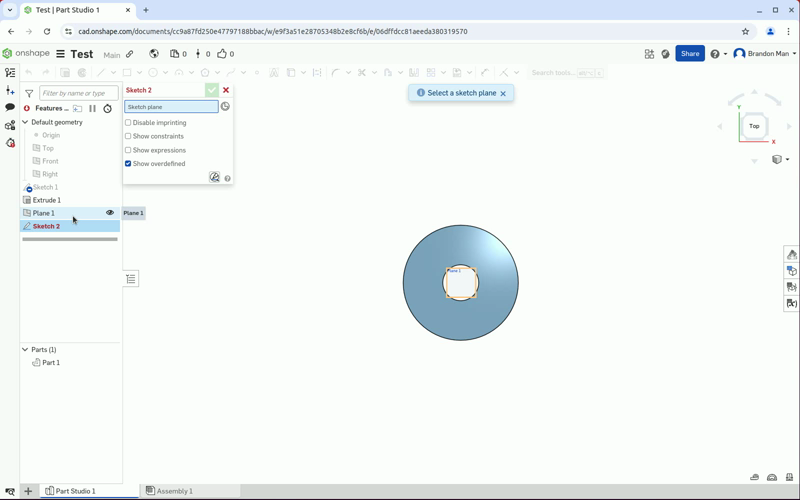
click(73, 215)
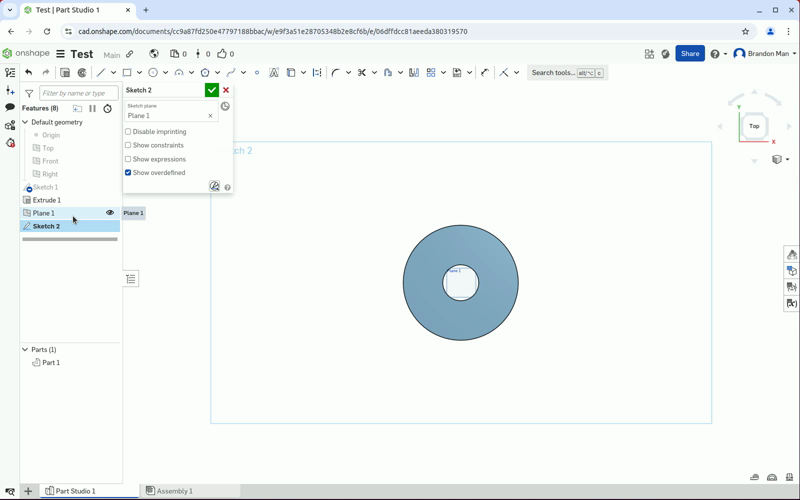
mouse_move(73, 352)
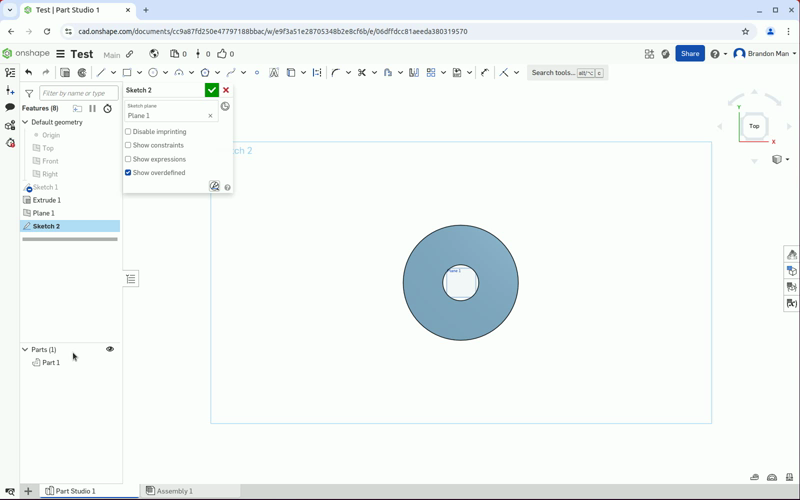
key(y)
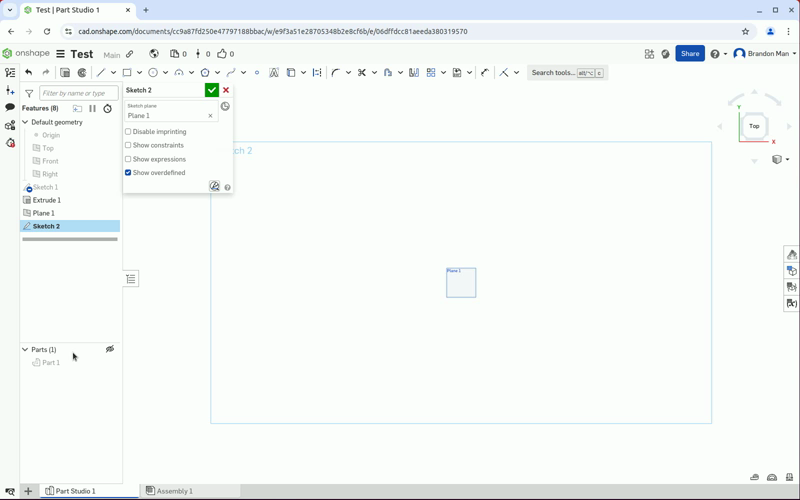
key(c)
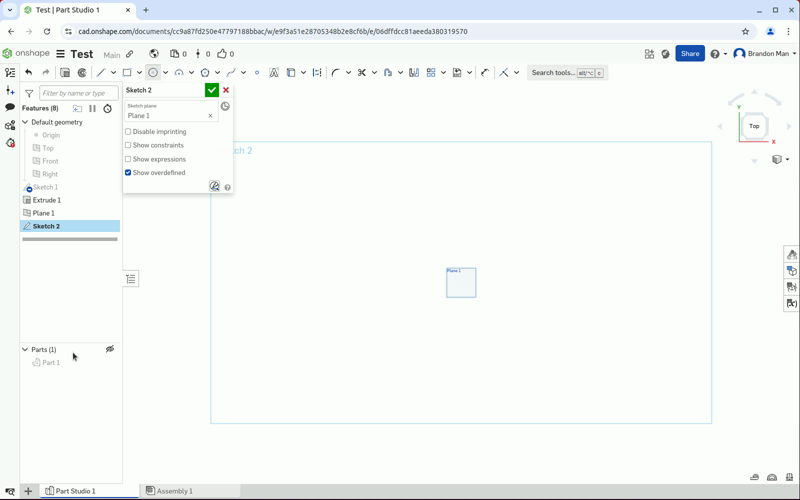
key_down(shift)
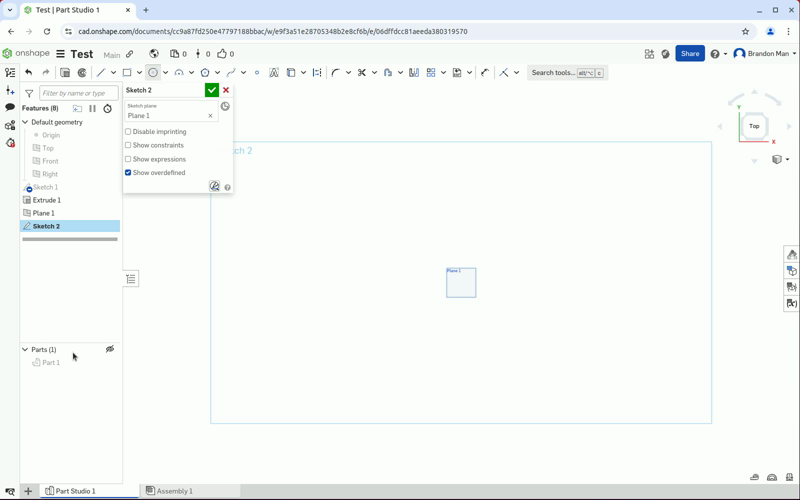
mouse_move(461, 282)
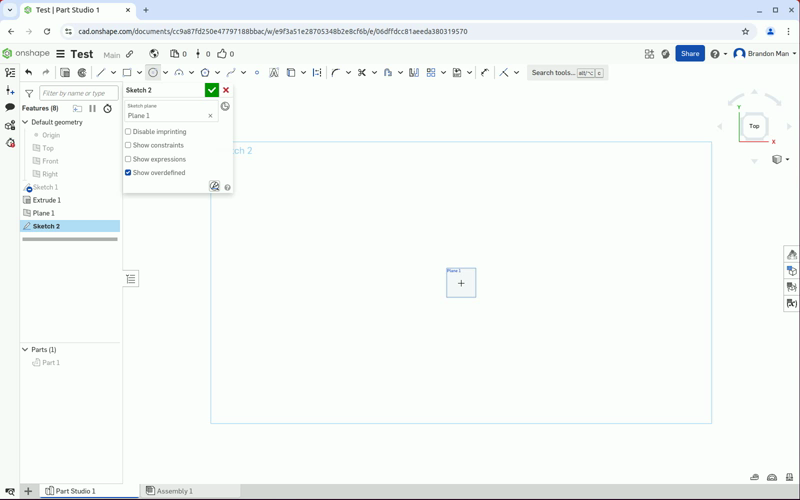
click(461, 282)
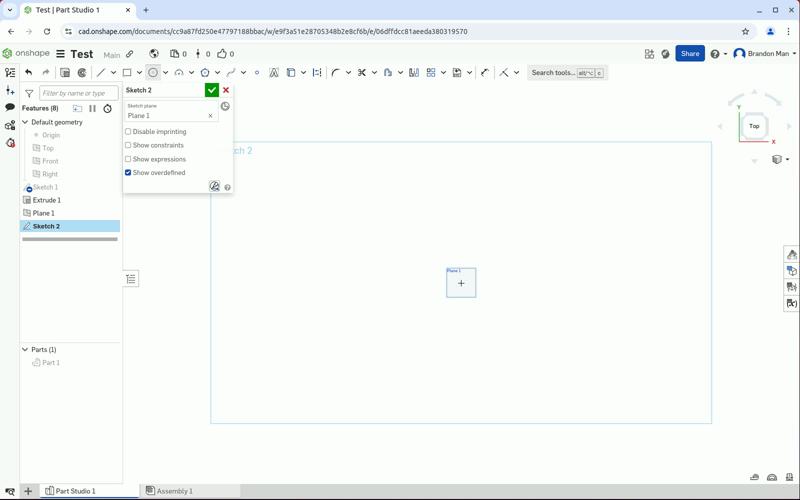
key_up(shift)
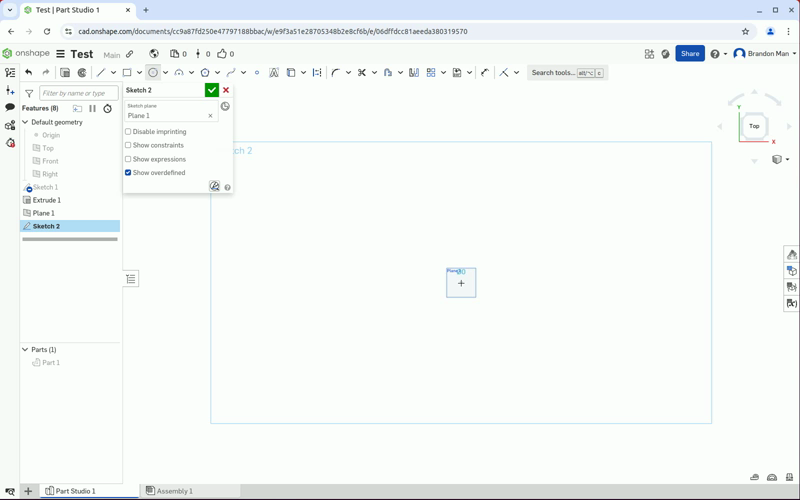
mouse_move(498, 282)
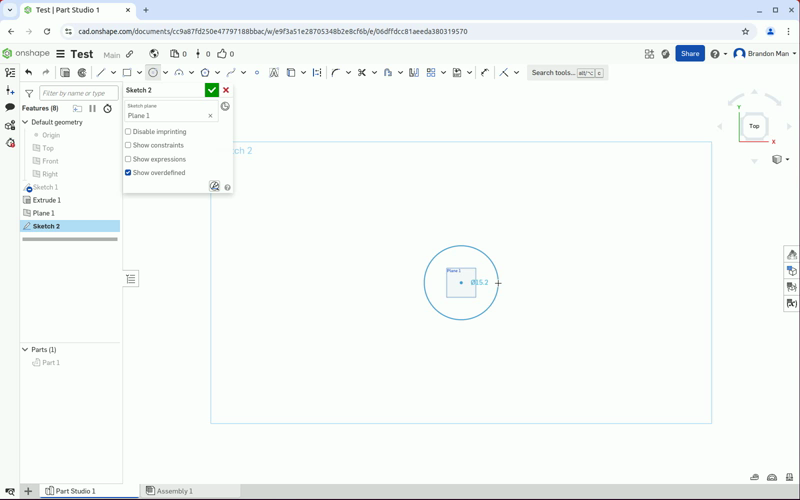
click(498, 282)
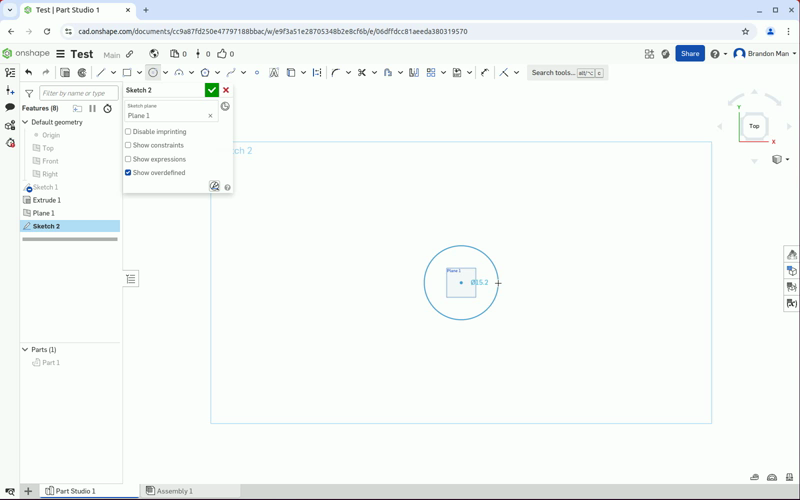
key(esc)
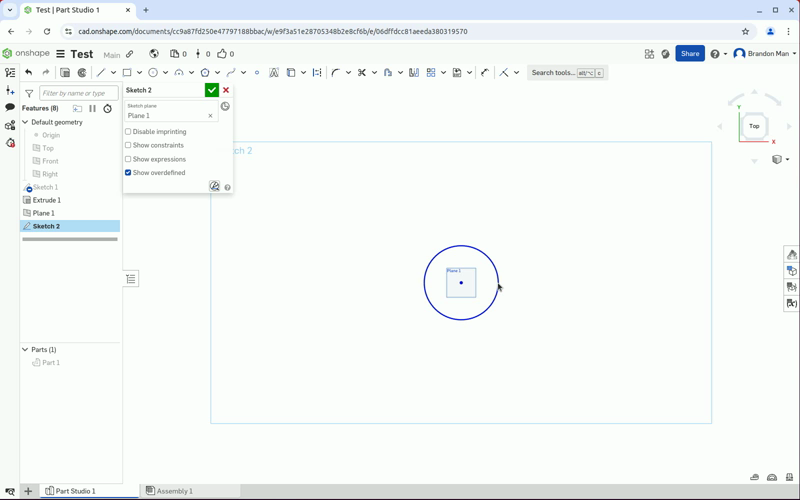
key(c)
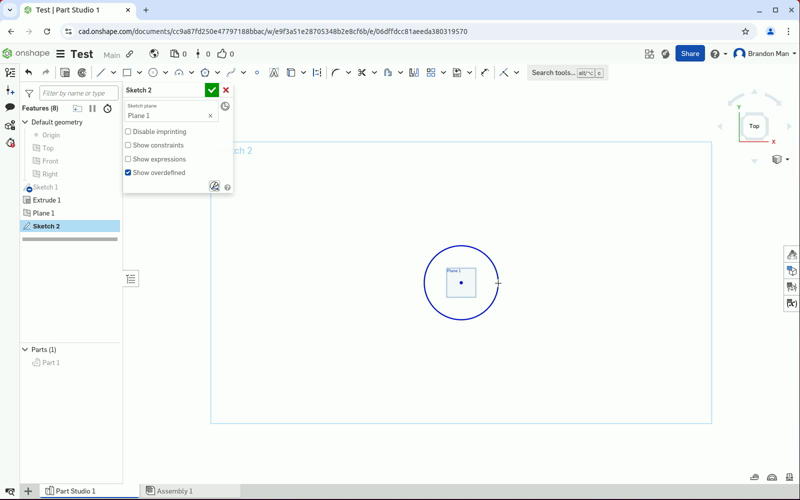
key_down(shift)
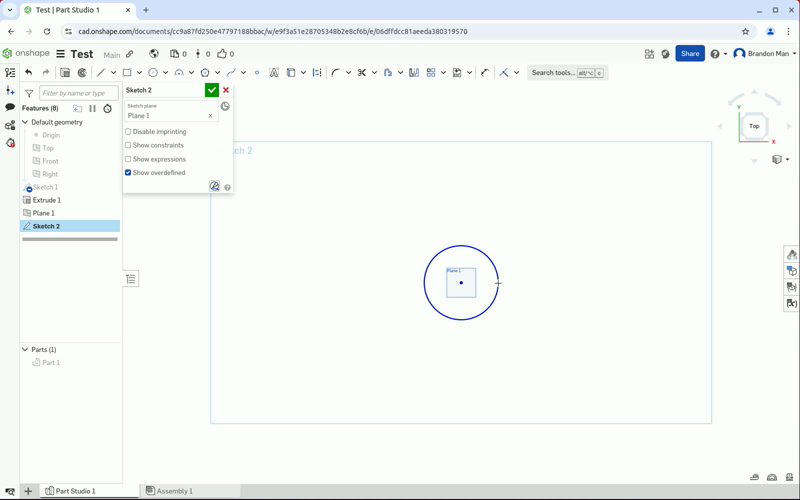
mouse_move(461, 282)
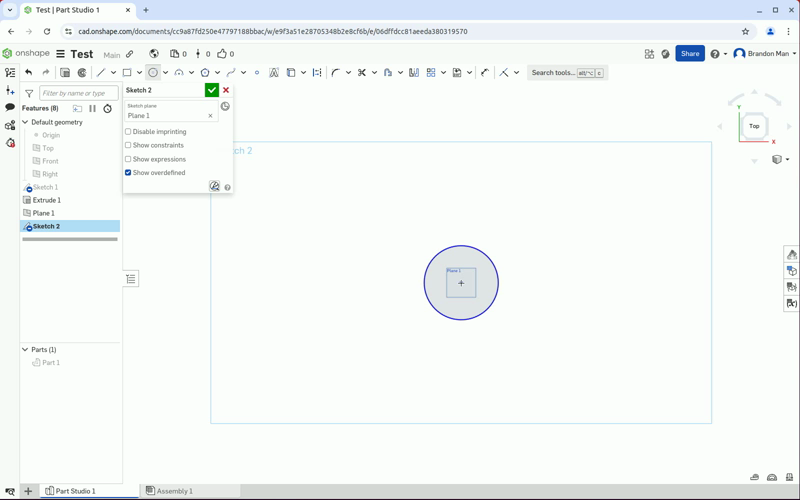
click(461, 282)
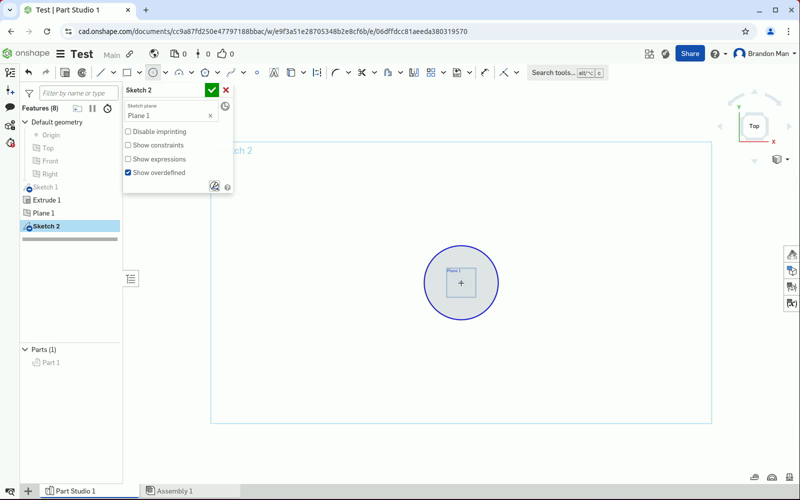
key_up(shift)
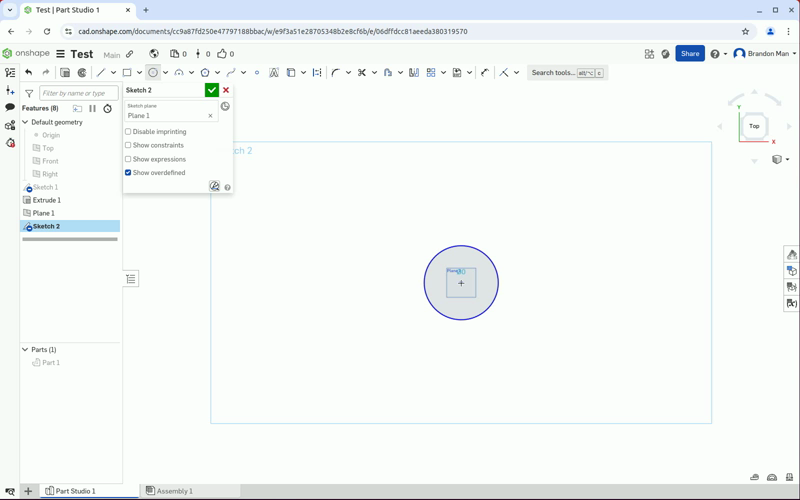
mouse_move(479, 282)
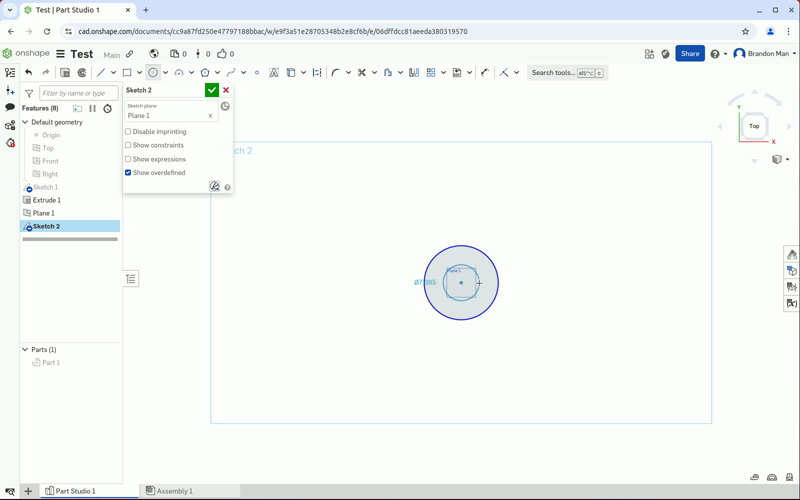
click(479, 282)
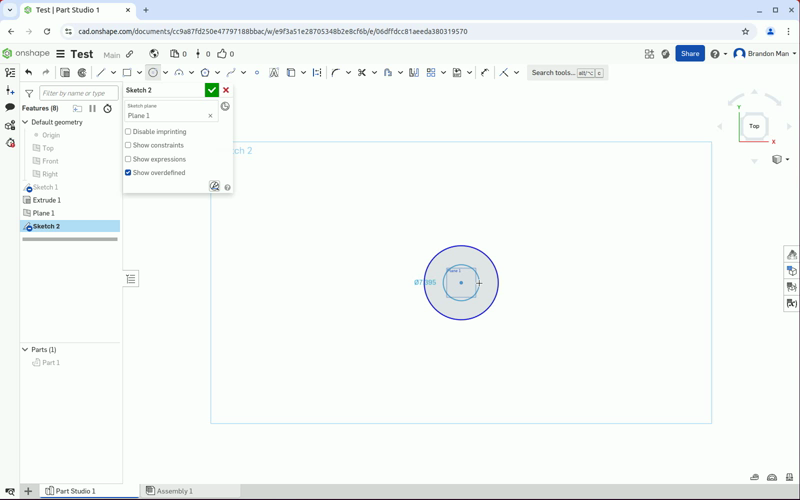
key(esc)
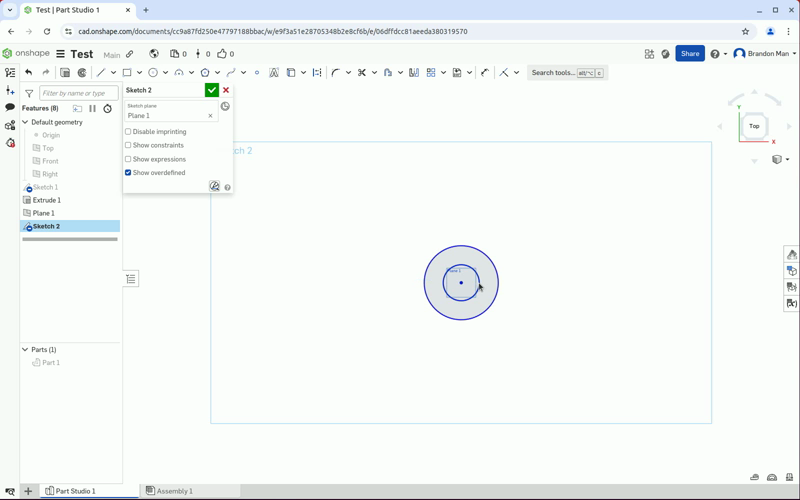
mouse_move(487, 296)
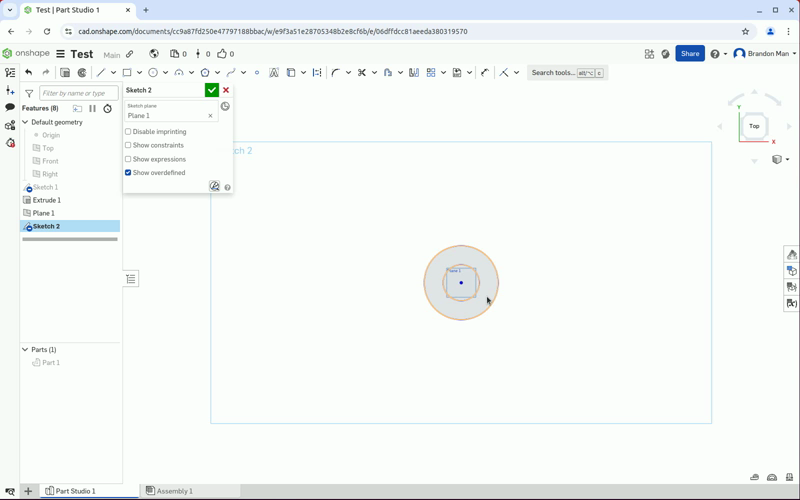
click(487, 296)
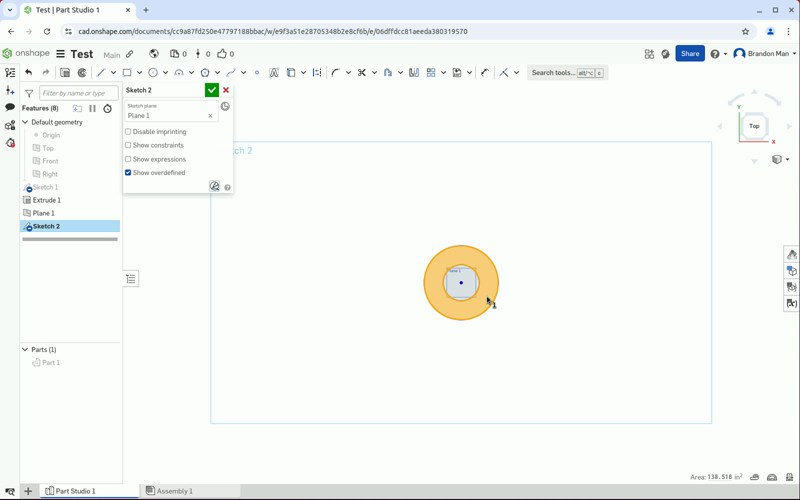
mouse_move(73, 352)
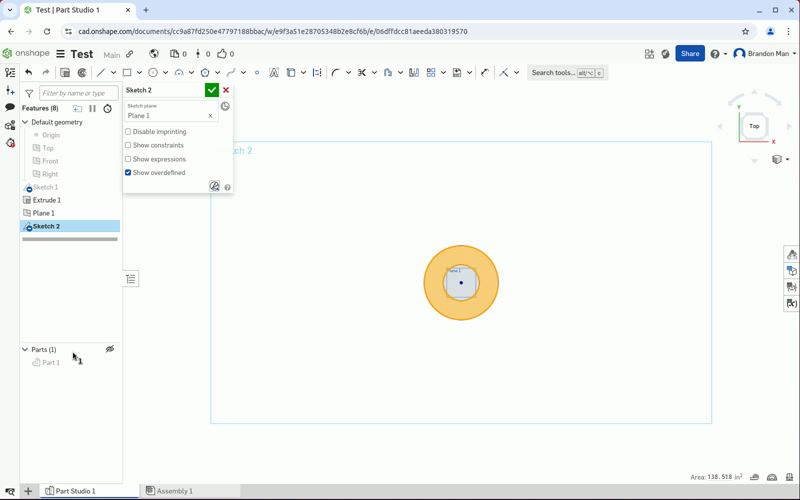
key(shift+y)
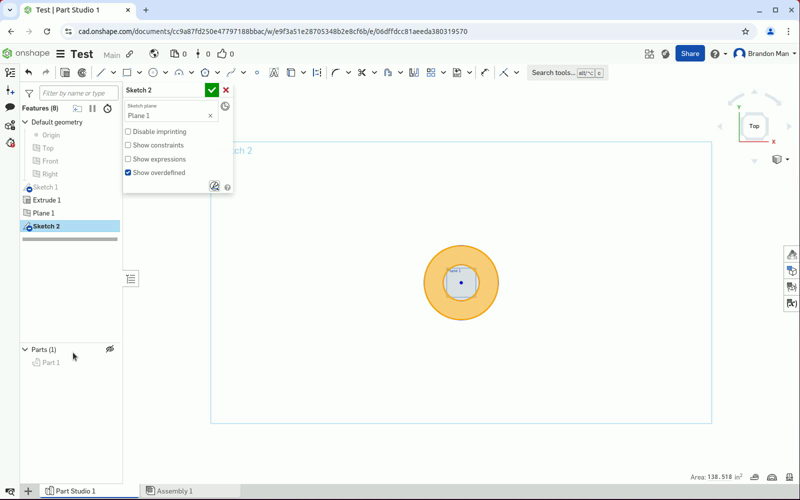
key(shift+e)
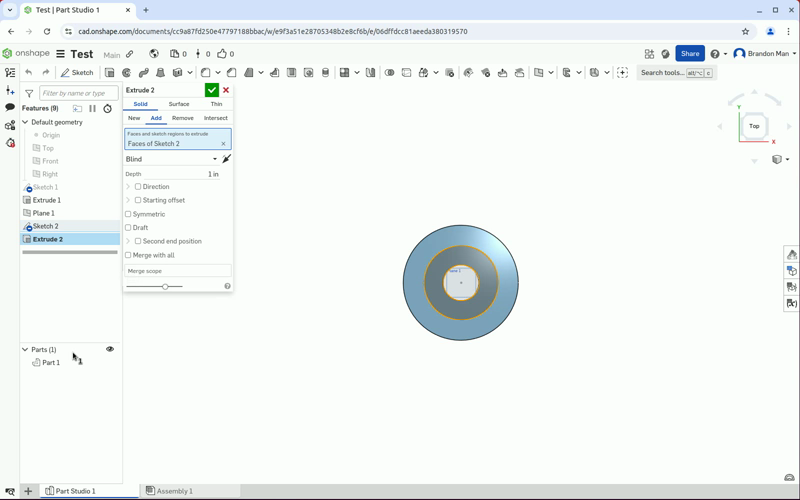
mouse_move(143, 106)
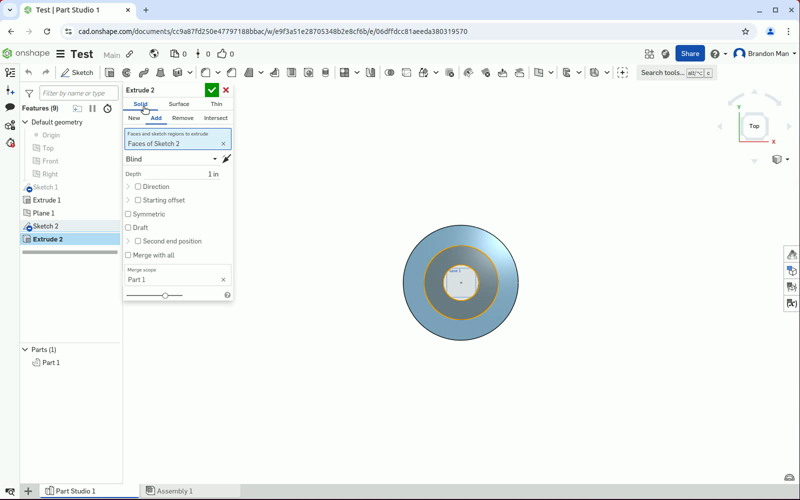
click(143, 106)
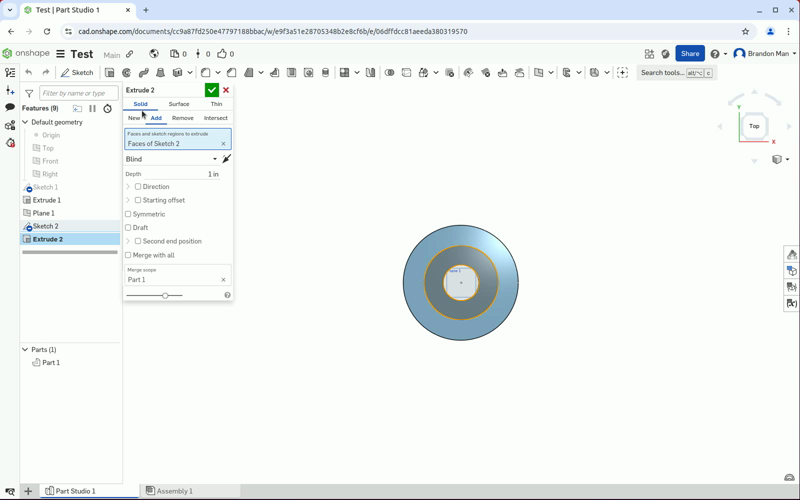
mouse_move(137, 120)
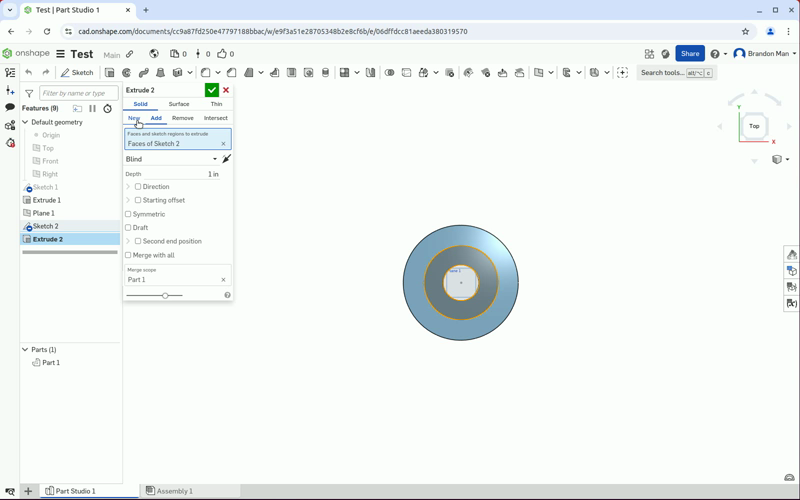
click(137, 120)
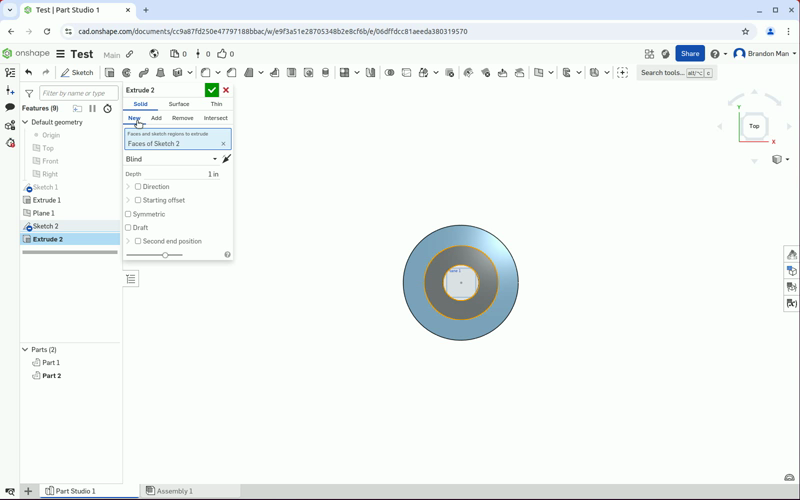
key(tab, 4)
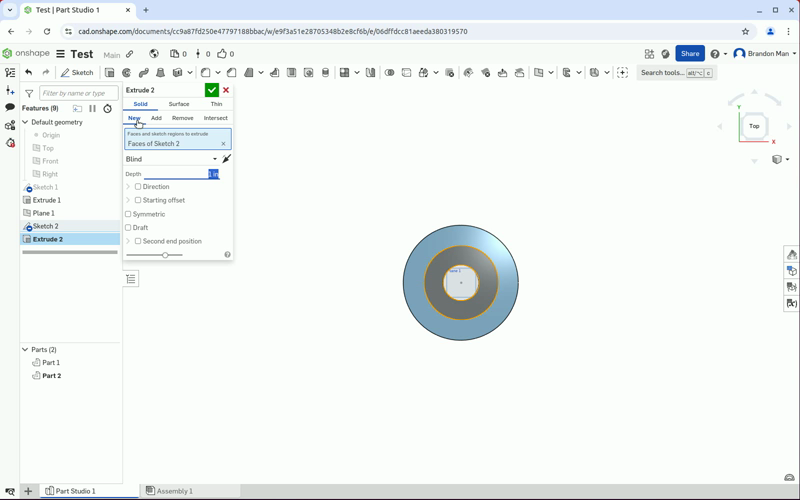
text(10.591)
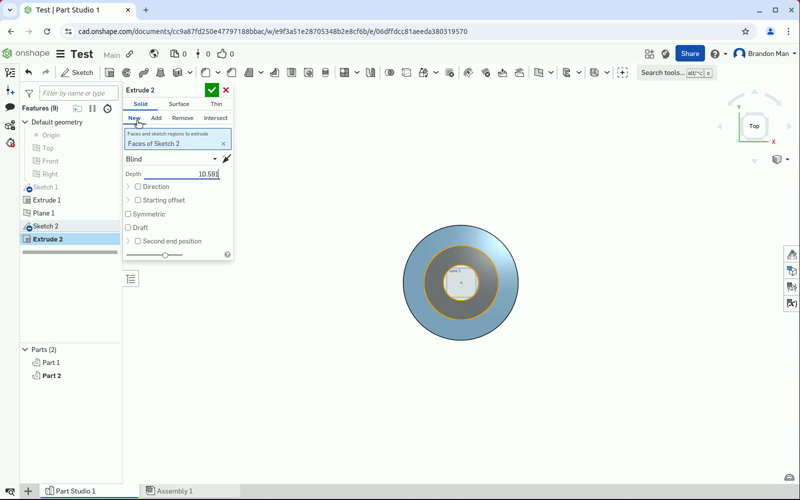
key(enter)
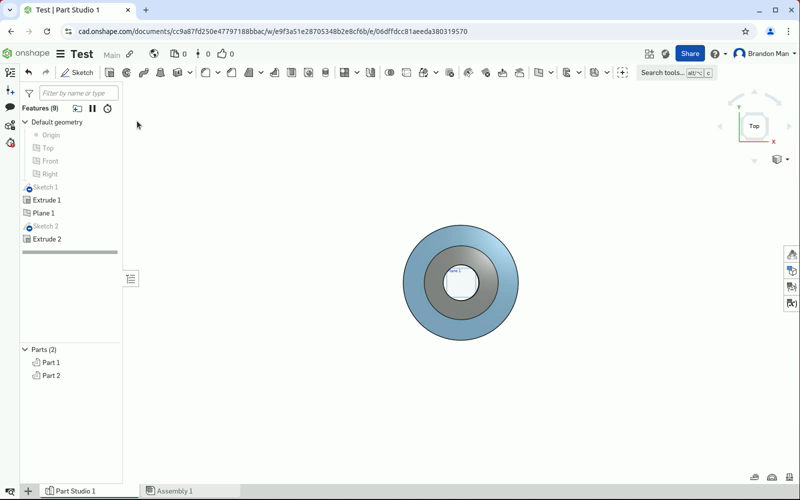
key(shift+h)
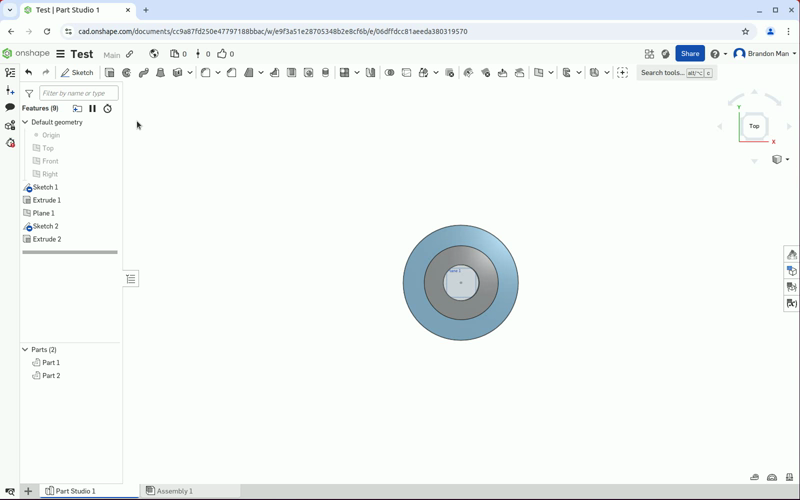
key(shift+h)
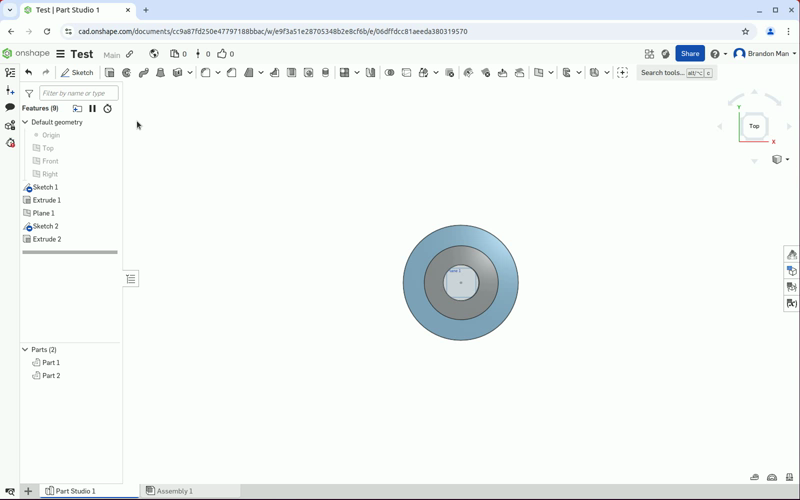
key(shift+7)
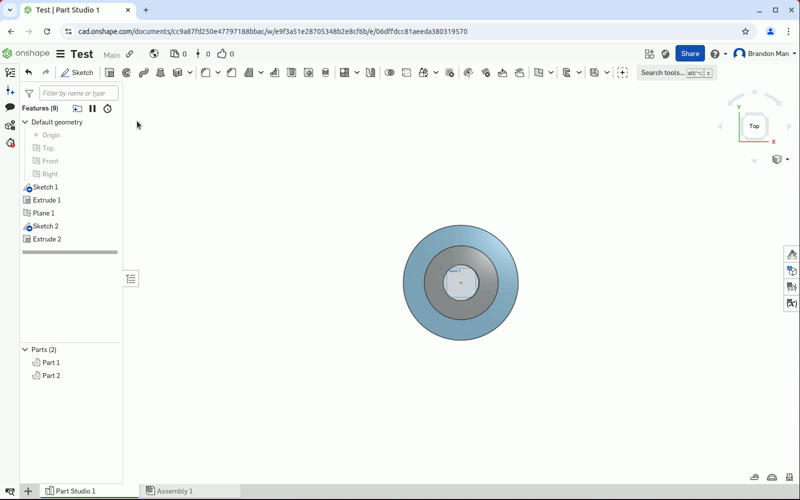
key(up, 3)
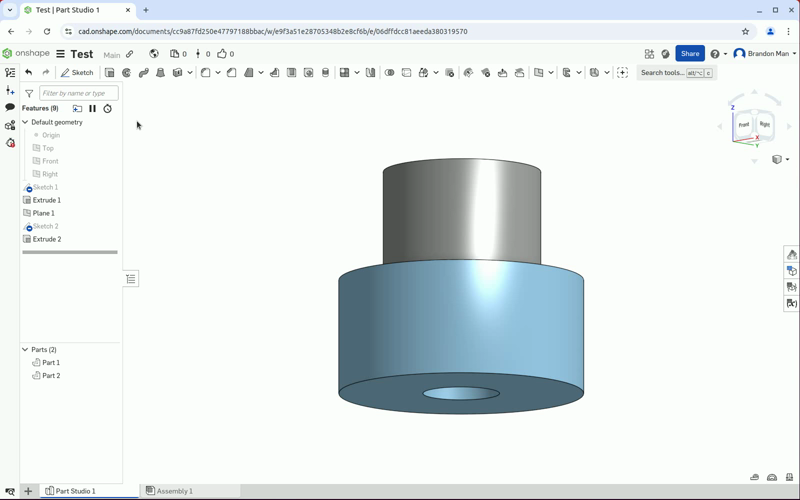
key(left, 3)
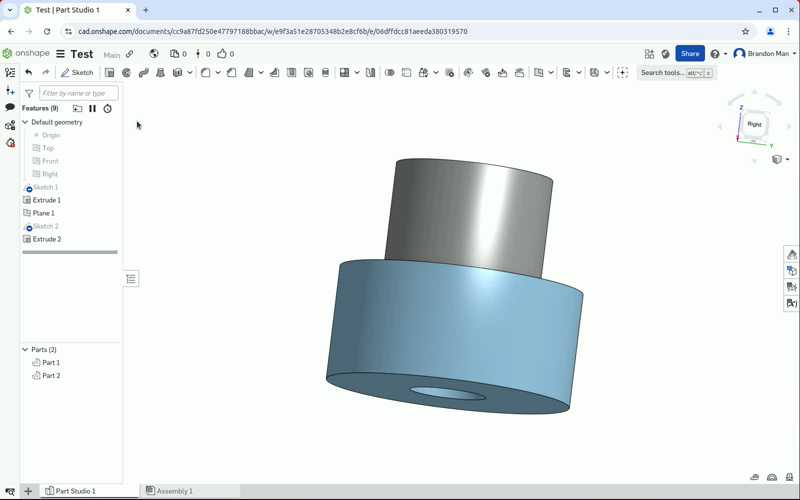
key(right, 3)
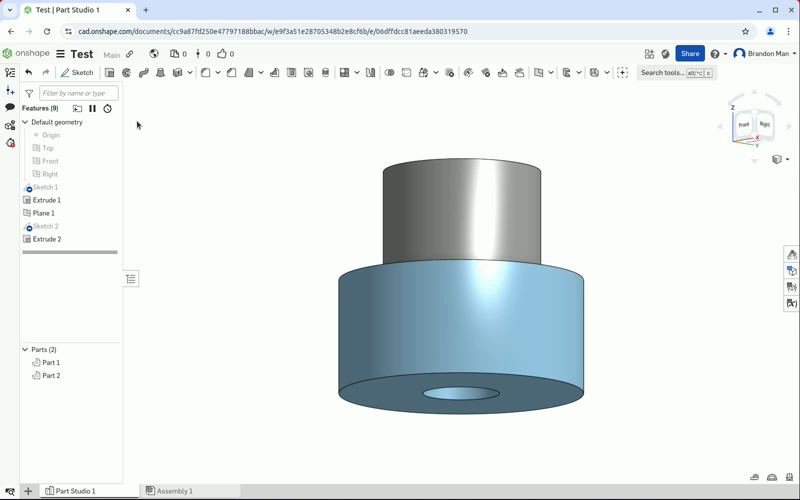
key(down, 3)
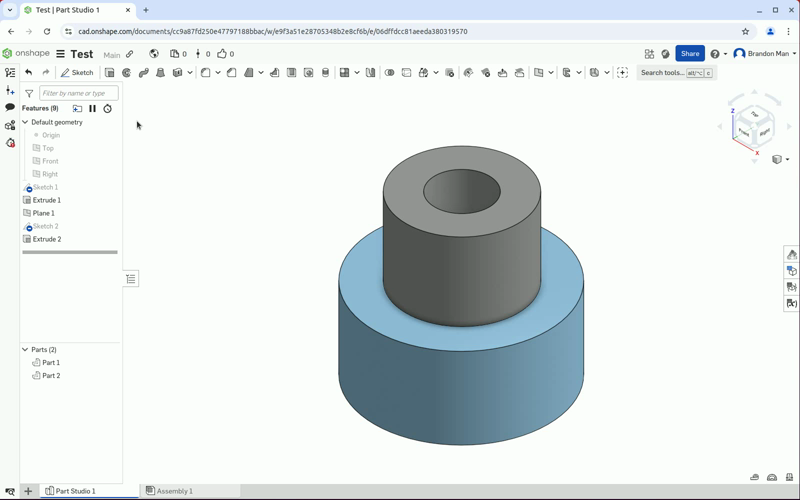
mouse_move(73, 189)
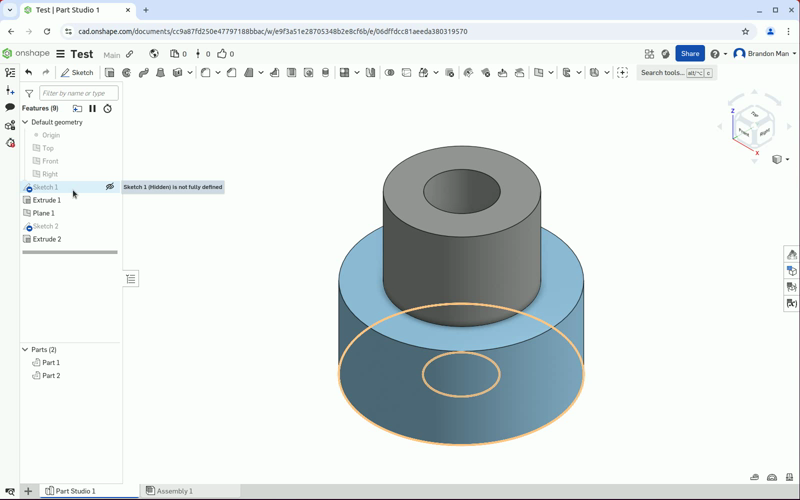
click(73, 189)